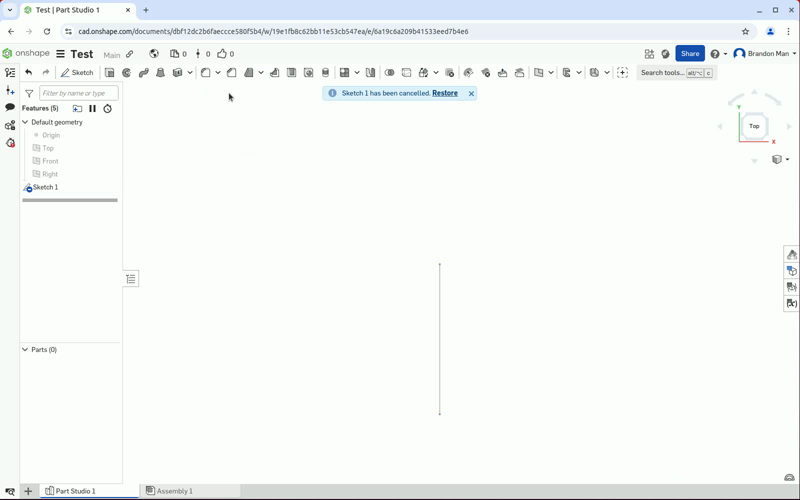
key(shift+h)
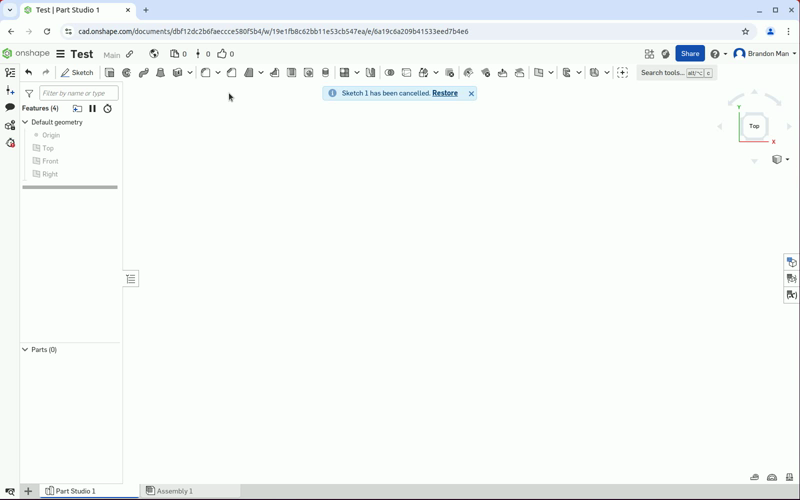
mouse_move(73, 352)
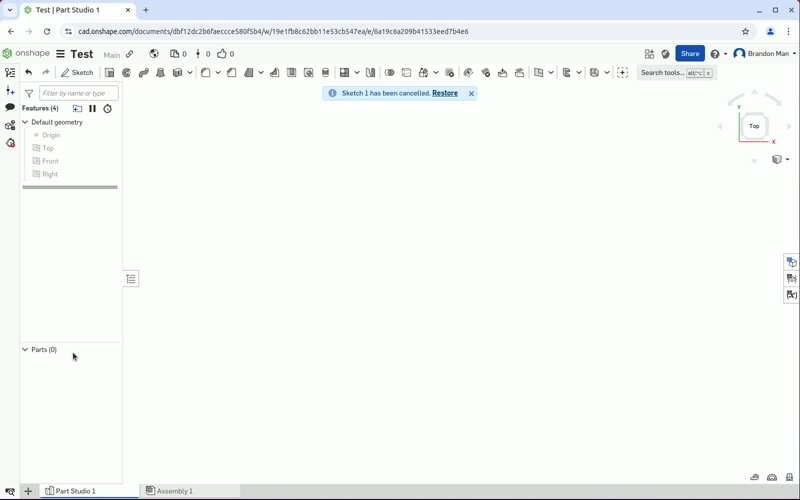
key(y)
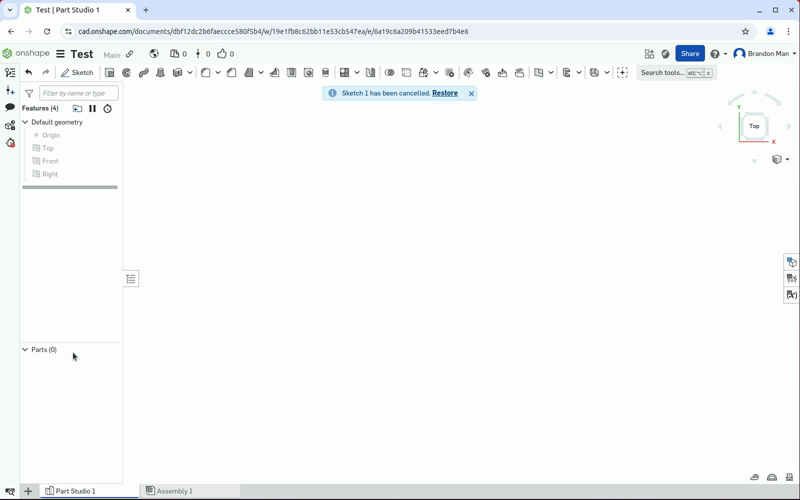
key(shift+p)
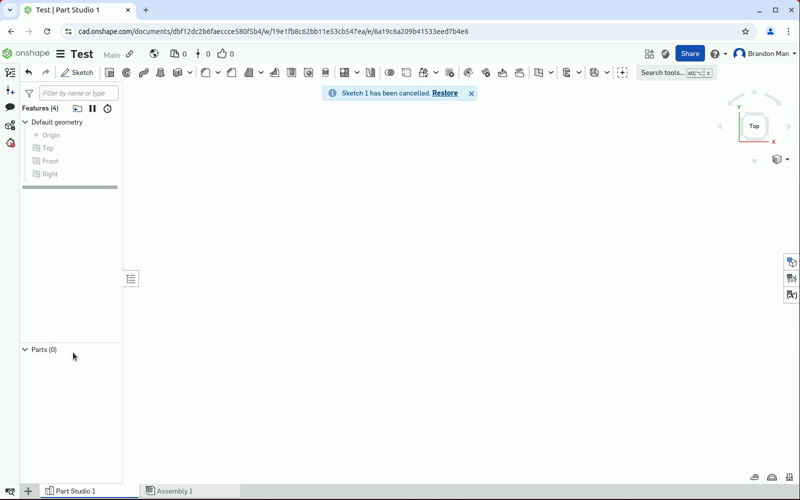
key(space)
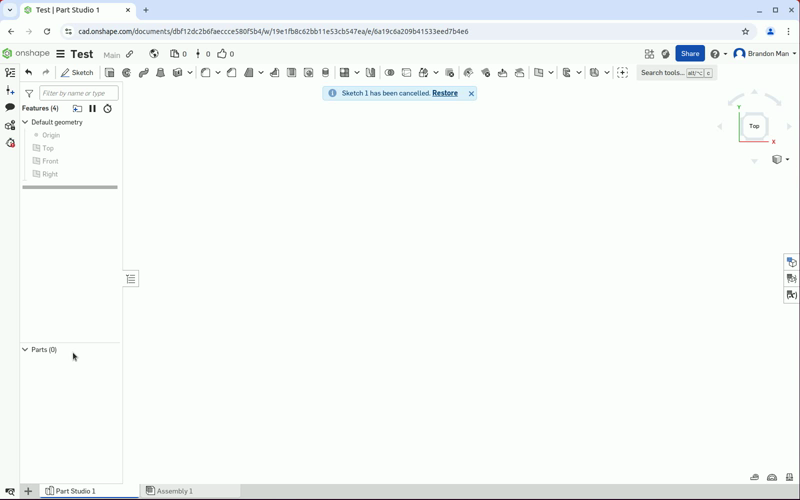
key_down(shift)
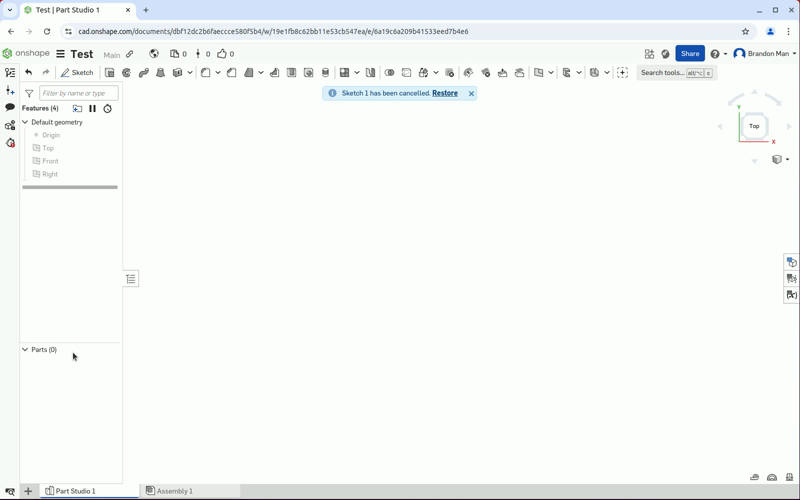
key(up)
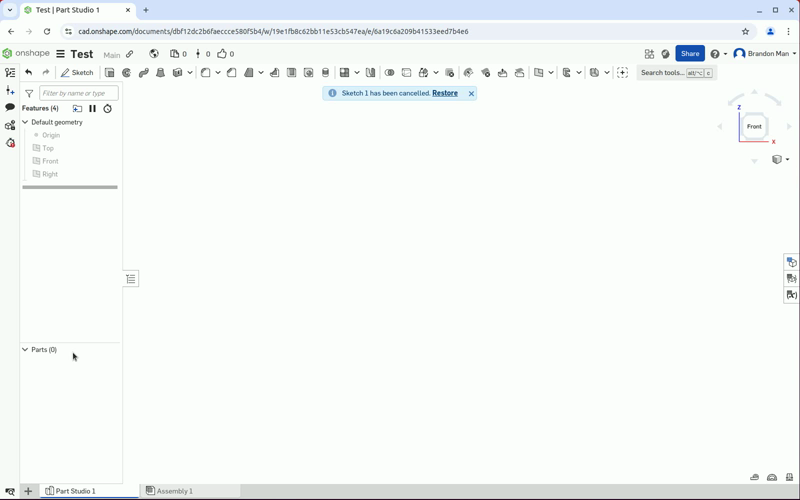
key_up(shift)
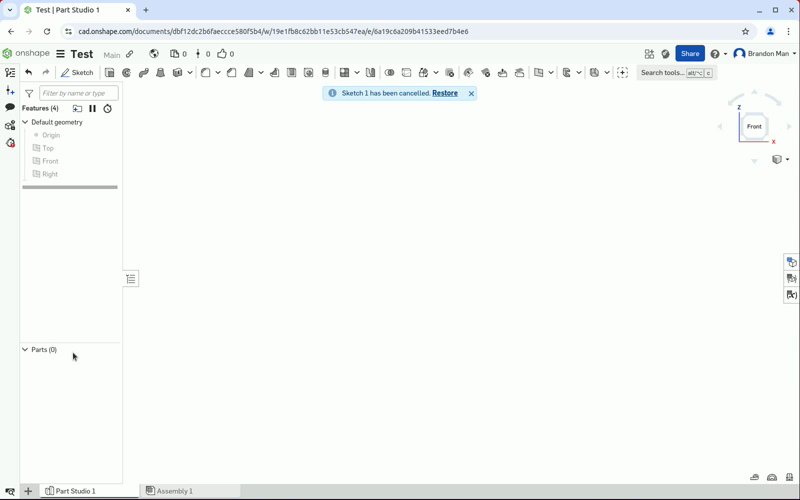
mouse_move(73, 352)
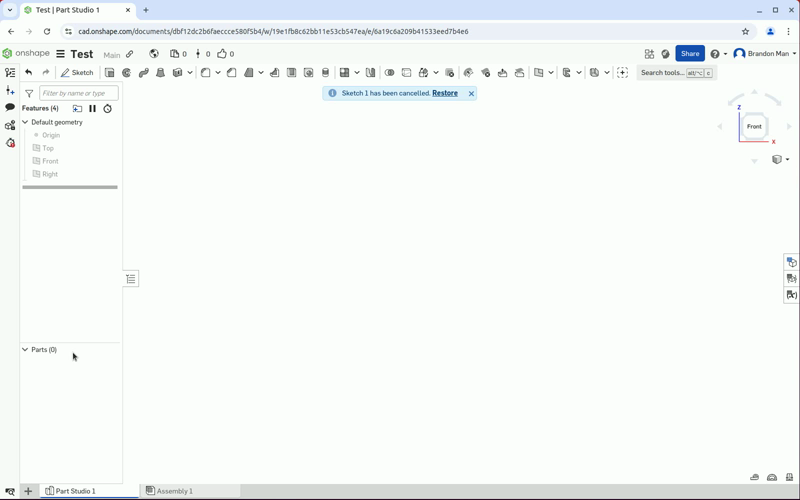
key(shift+y)
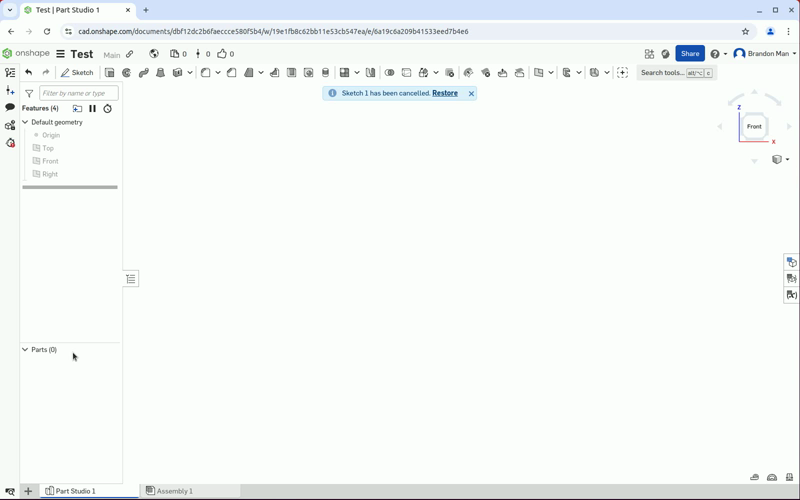
key(shift+s)
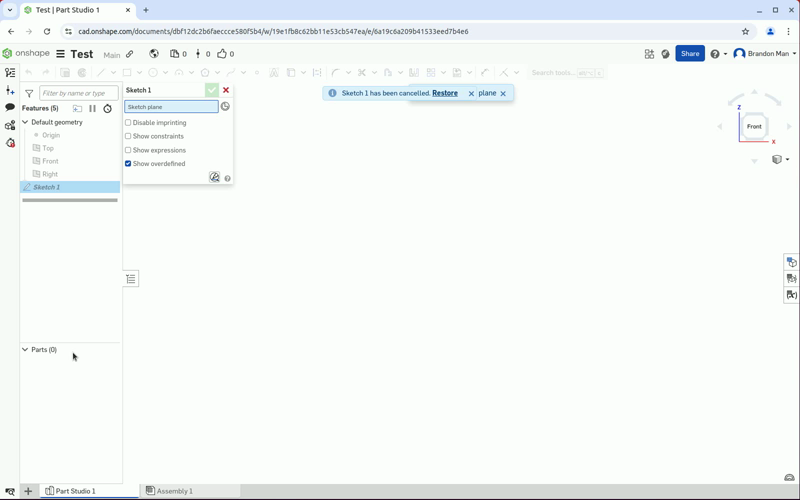
mouse_move(73, 163)
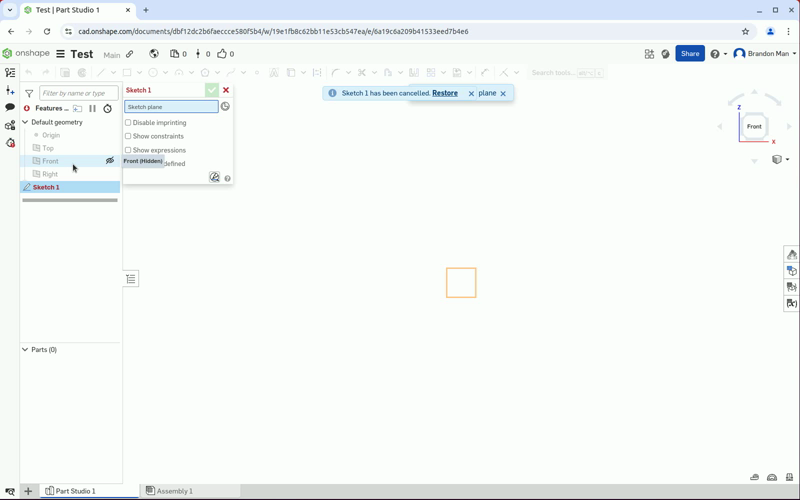
click(73, 163)
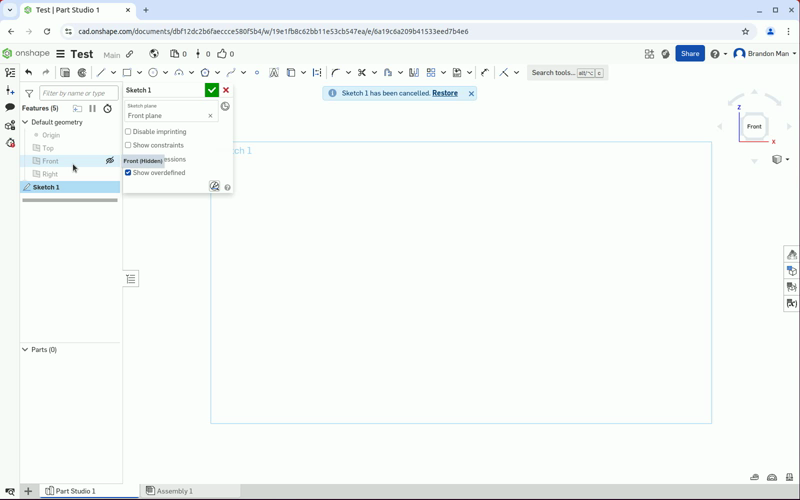
mouse_move(73, 352)
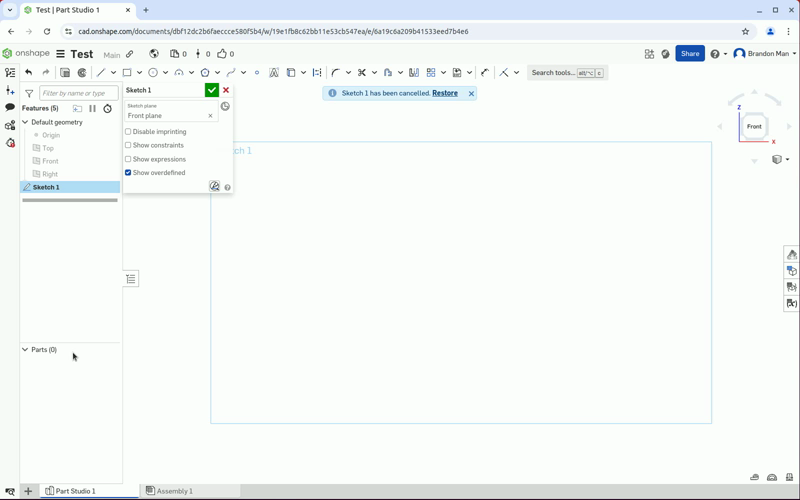
key(y)
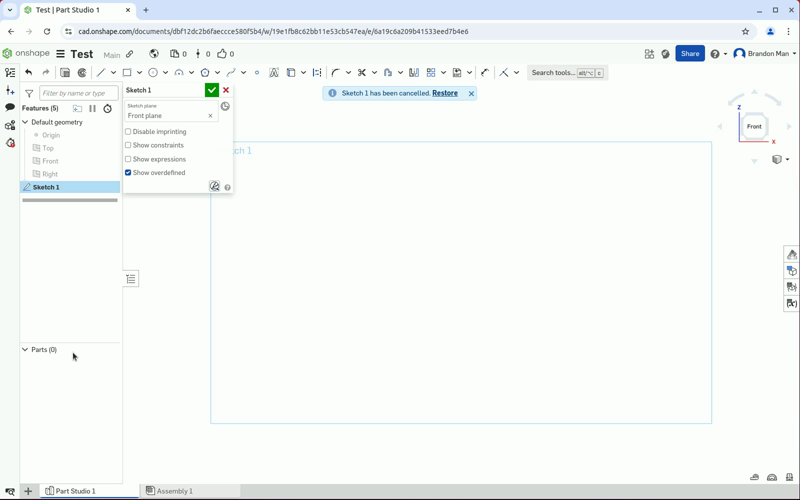
key(l)
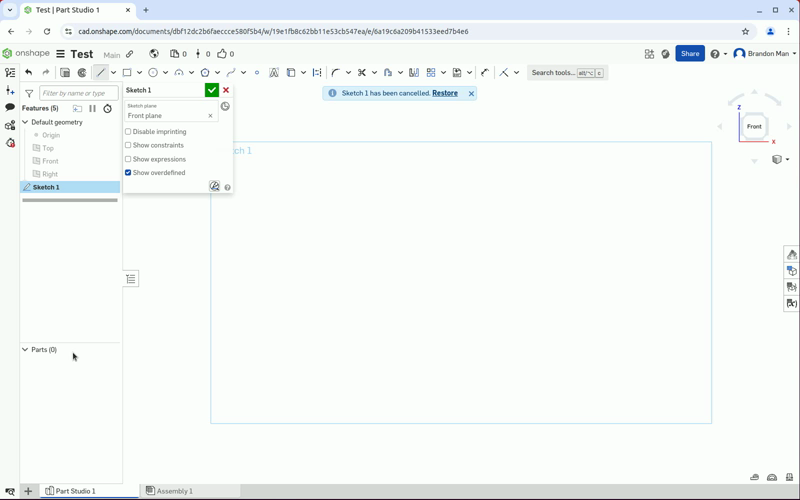
key_down(shift)
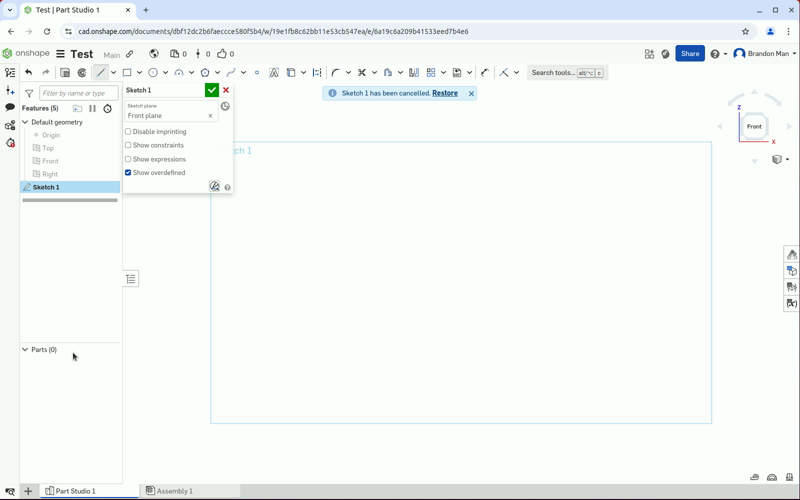
mouse_move(376, 249)
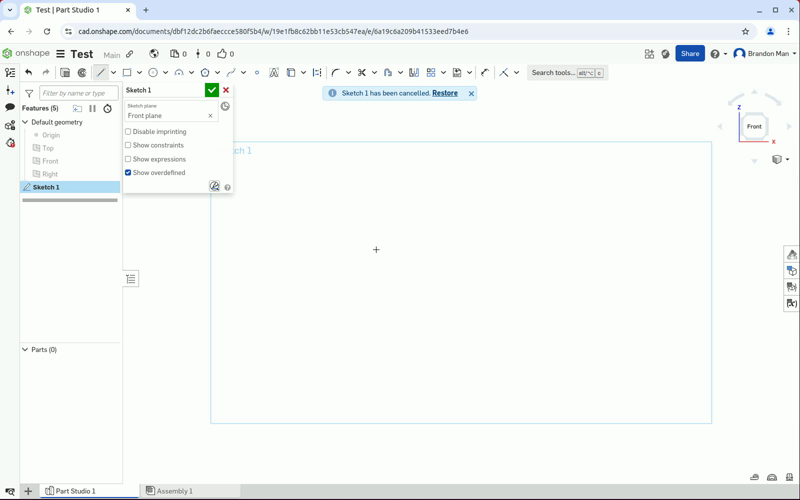
click(376, 249)
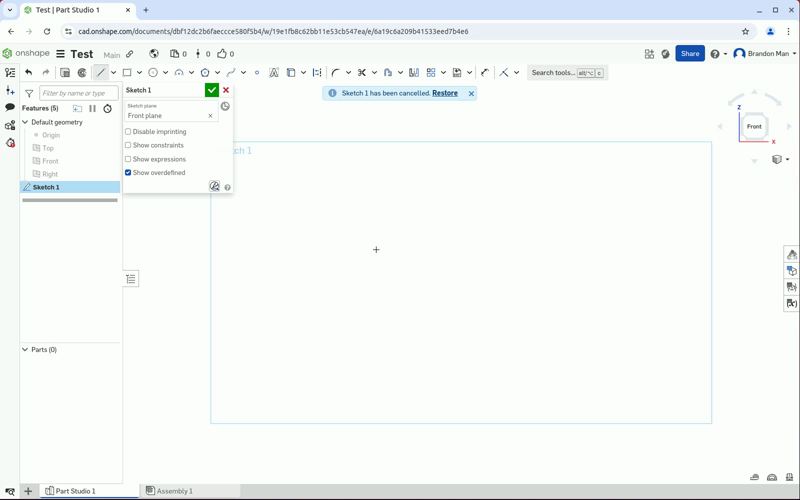
key_up(shift)
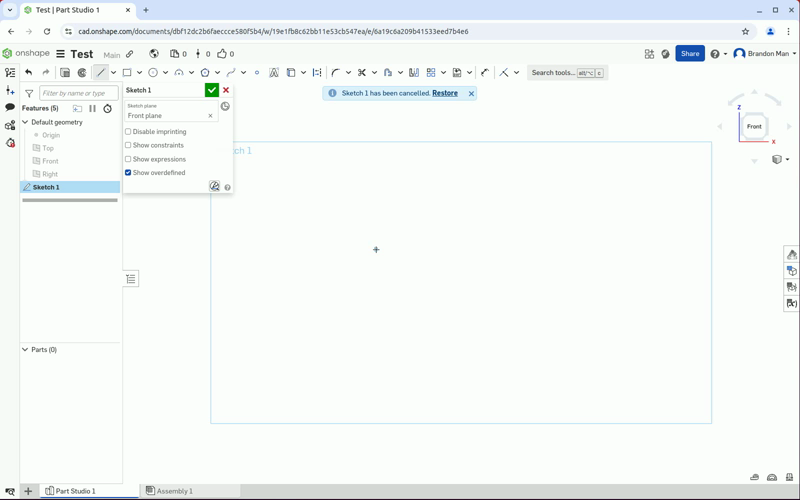
key_down(shift)
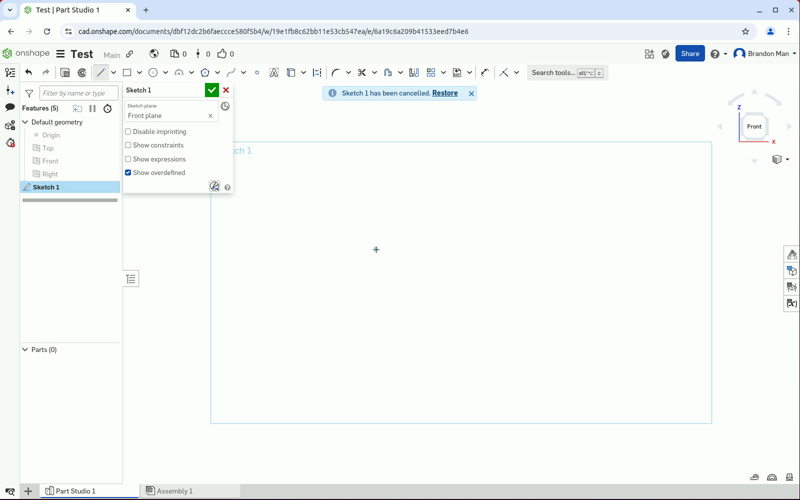
mouse_move(506, 249)
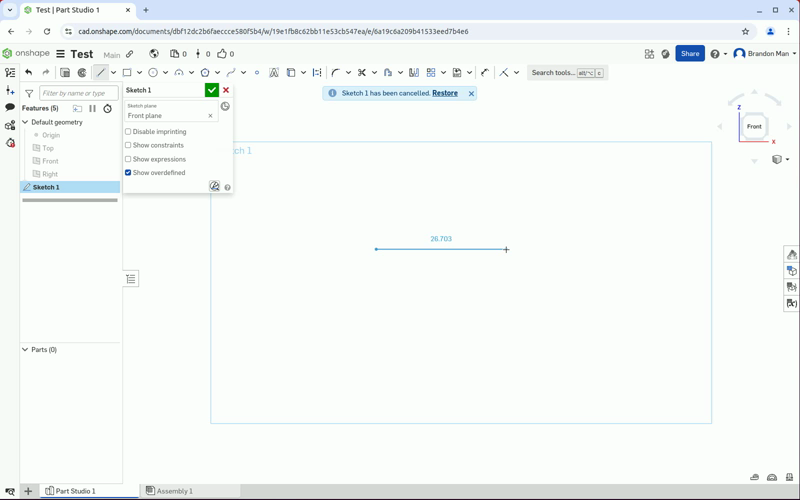
click(506, 249)
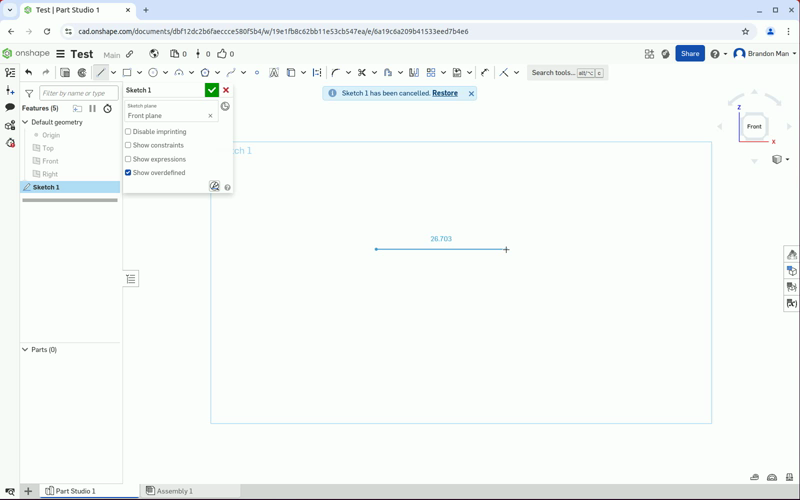
key_up(shift)
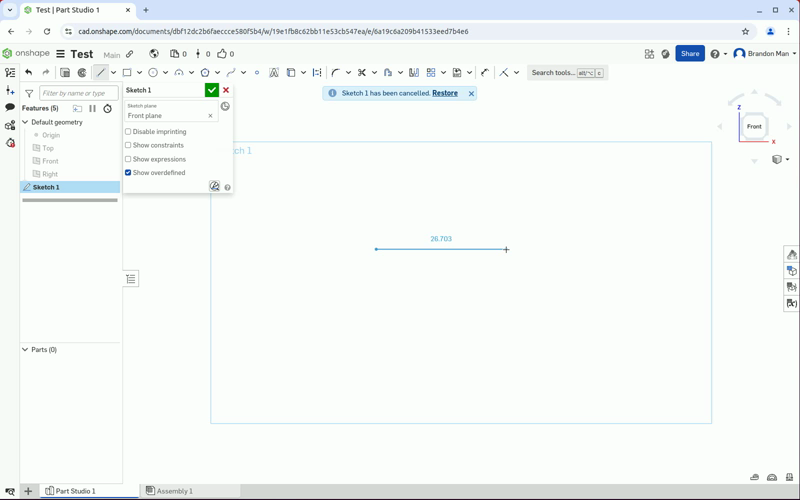
key_down(shift)
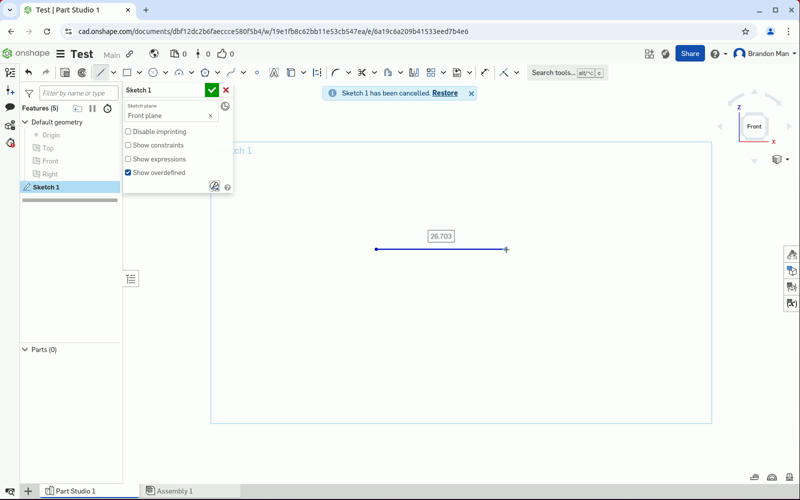
mouse_move(536, 249)
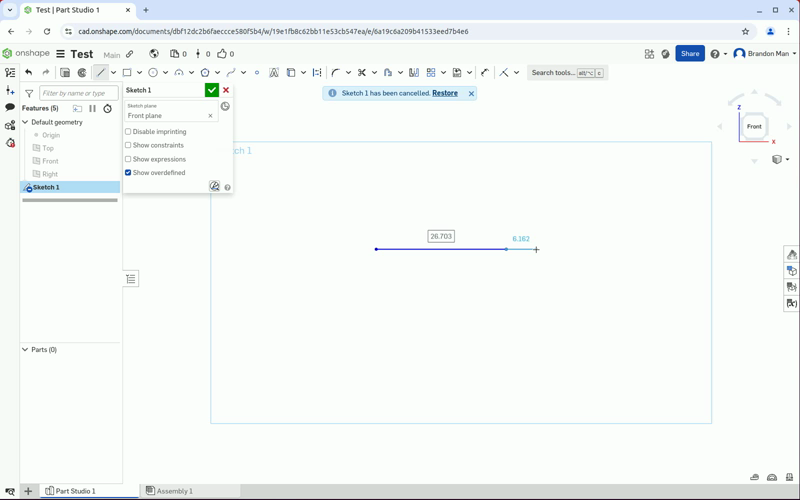
mouse_move(506, 210)
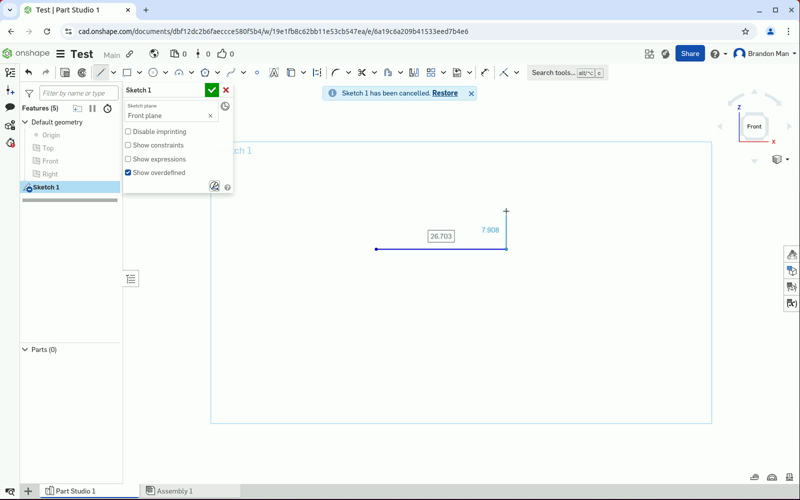
click(506, 210)
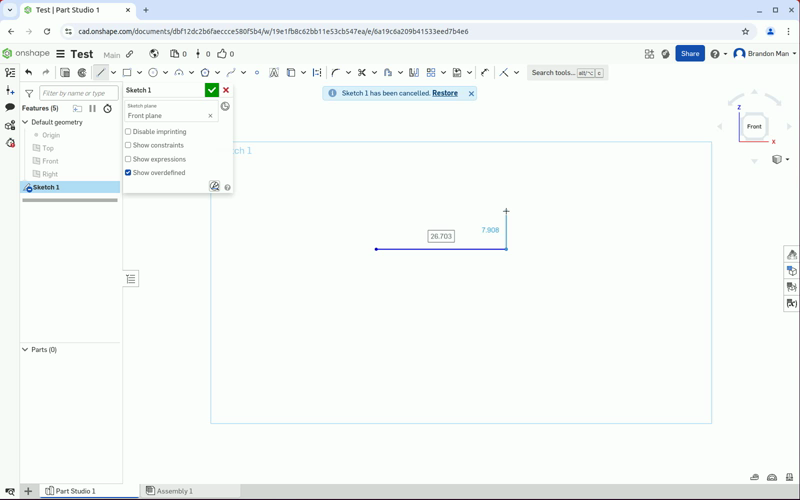
key_up(shift)
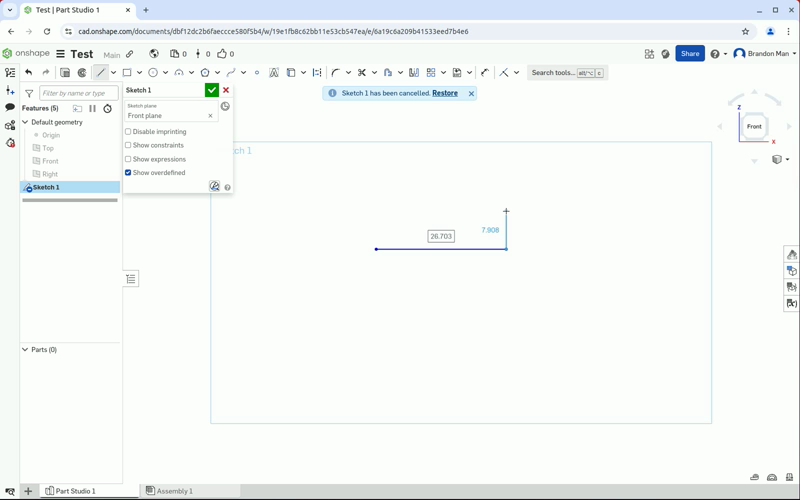
key_down(shift)
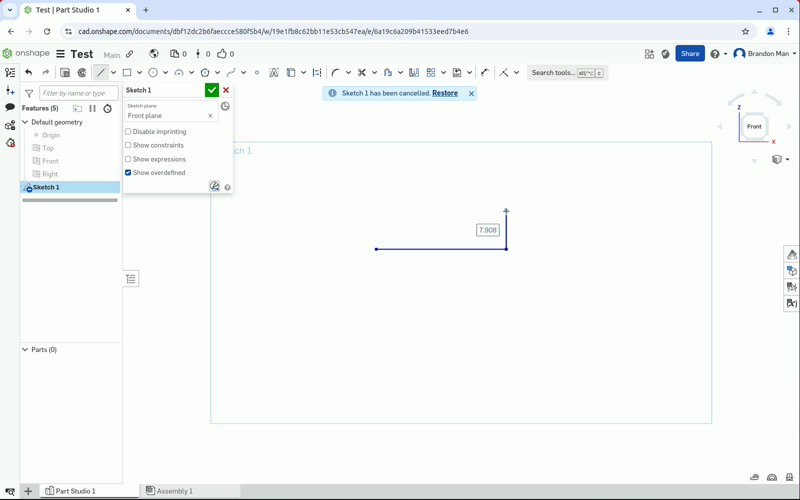
mouse_move(536, 210)
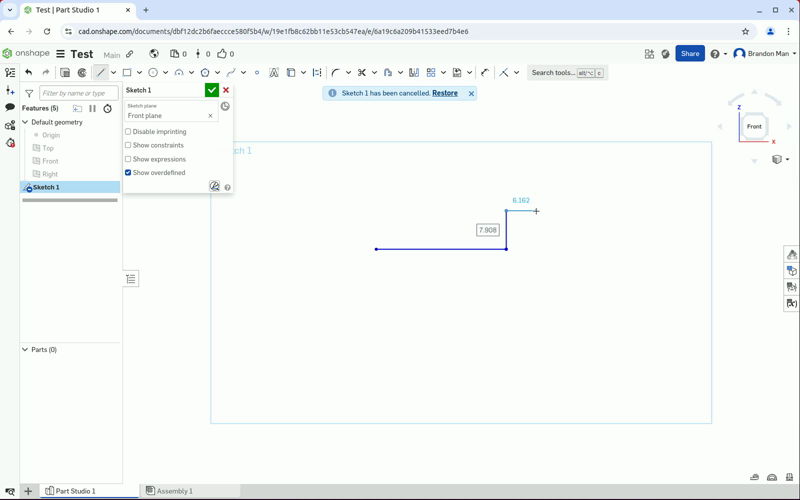
mouse_move(461, 210)
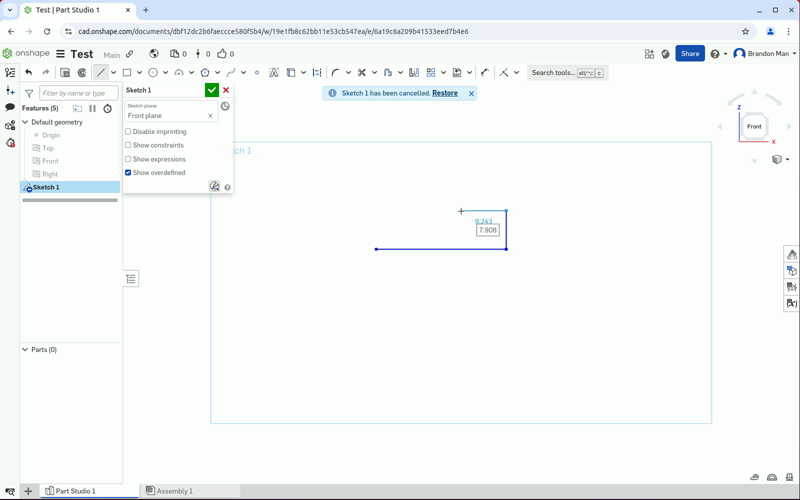
click(461, 210)
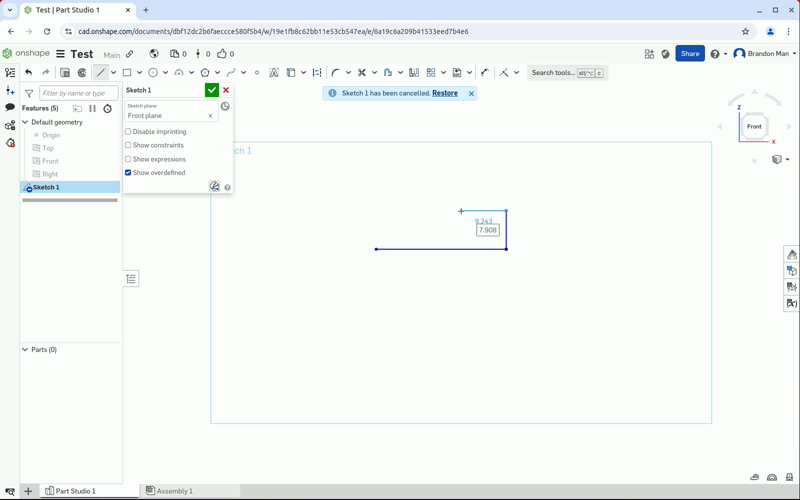
key_up(shift)
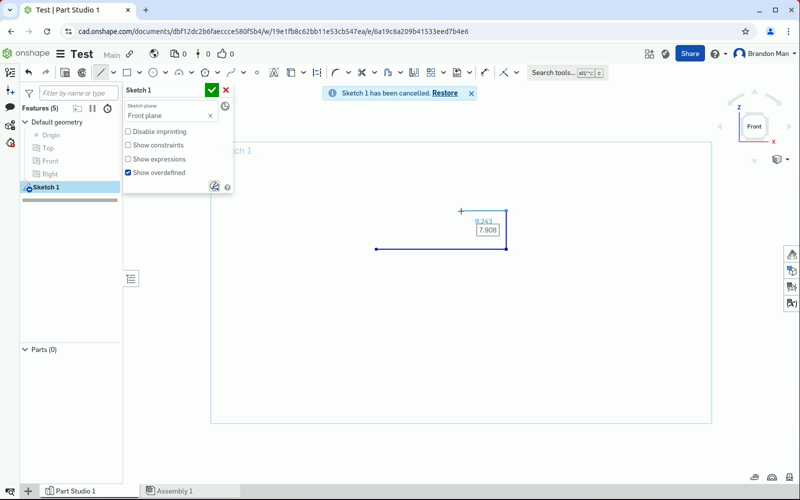
key_down(shift)
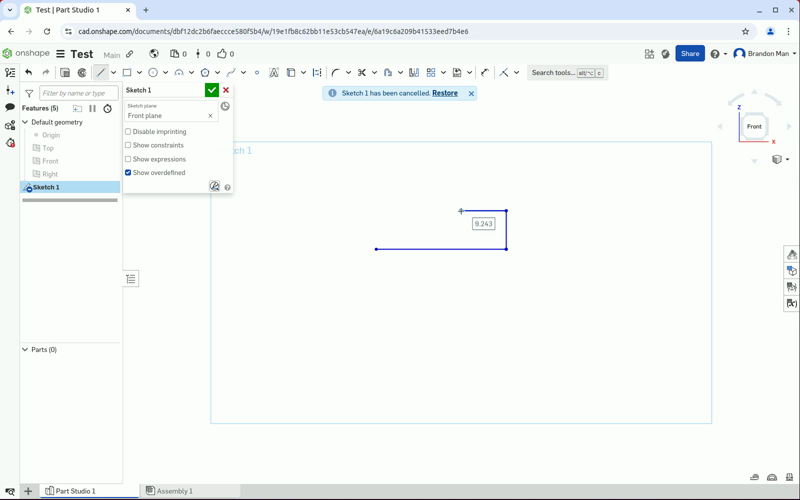
mouse_move(491, 210)
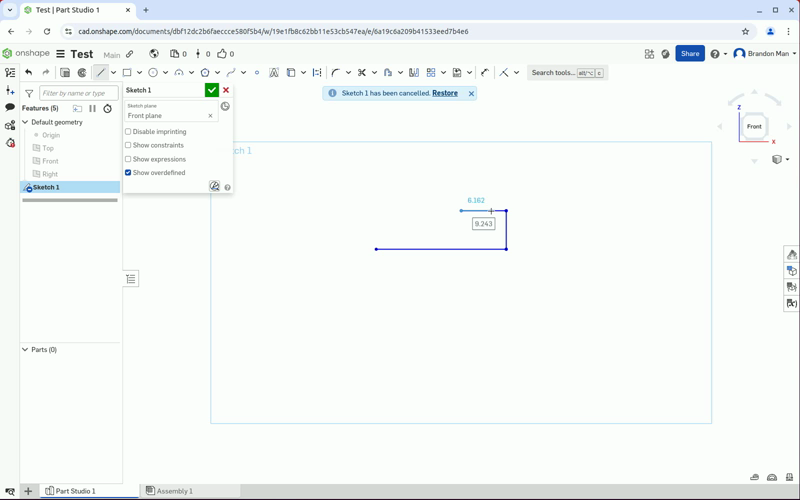
mouse_move(421, 210)
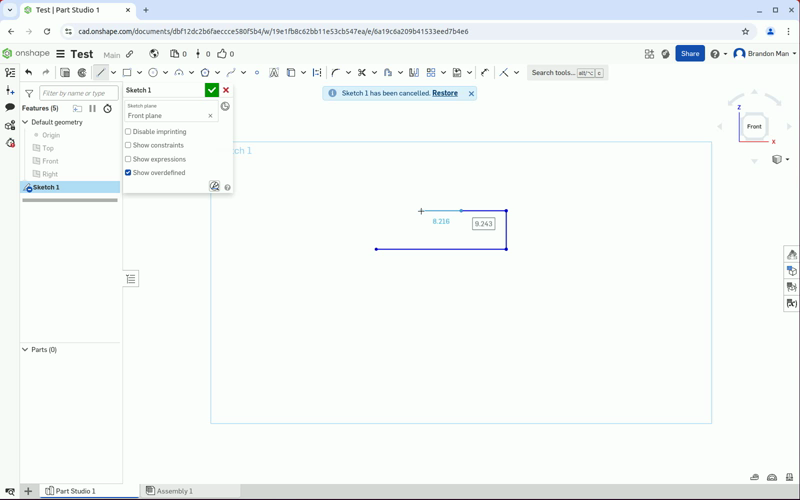
click(421, 210)
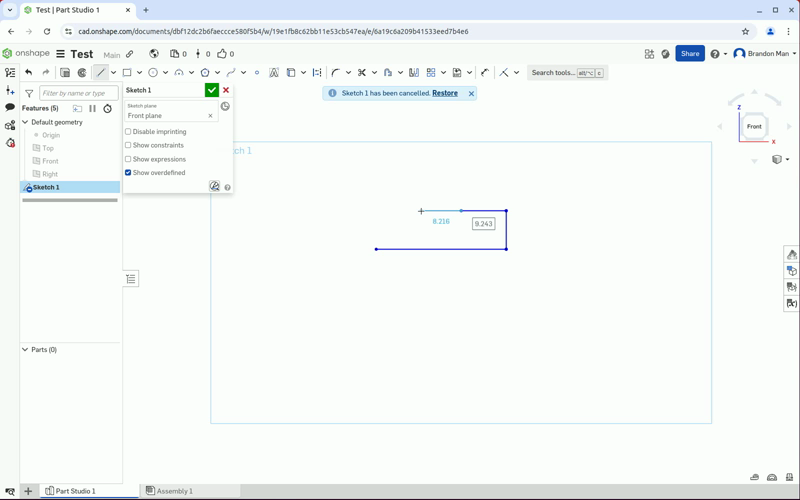
key_up(shift)
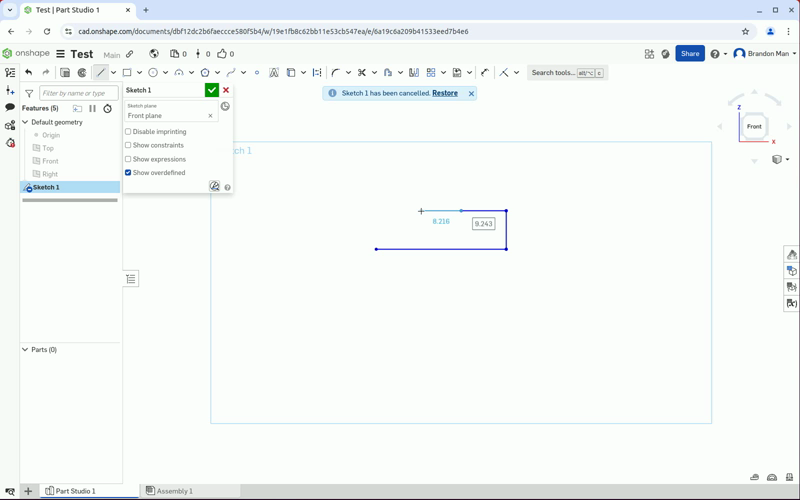
key_down(shift)
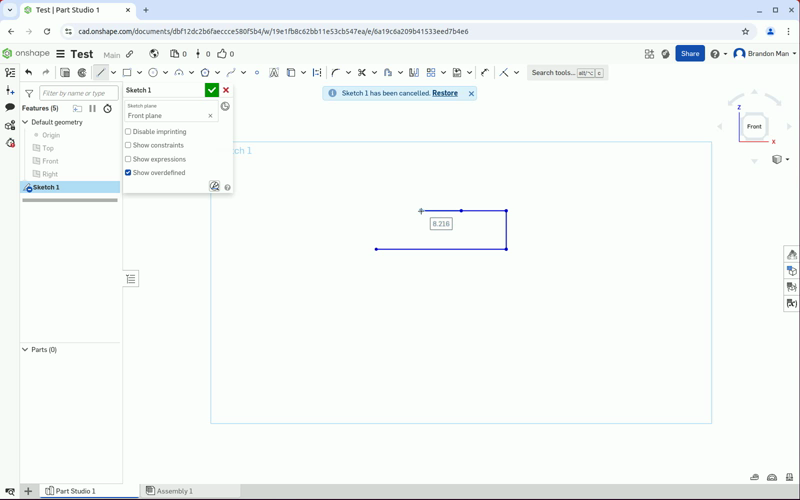
mouse_move(451, 210)
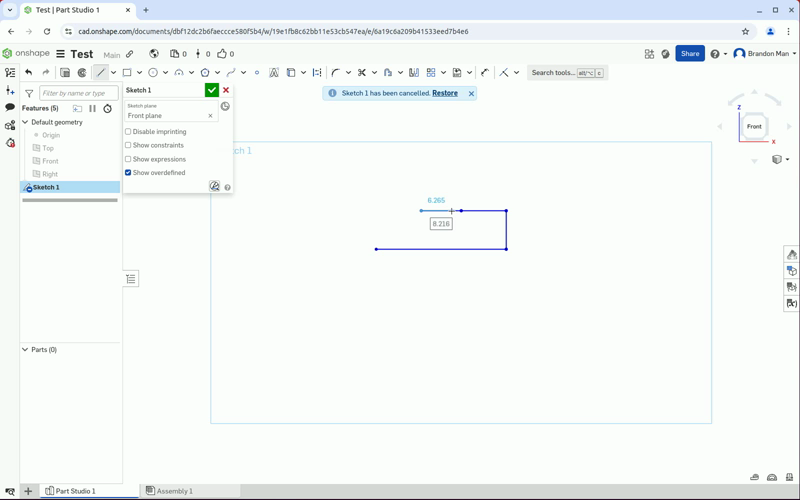
mouse_move(376, 210)
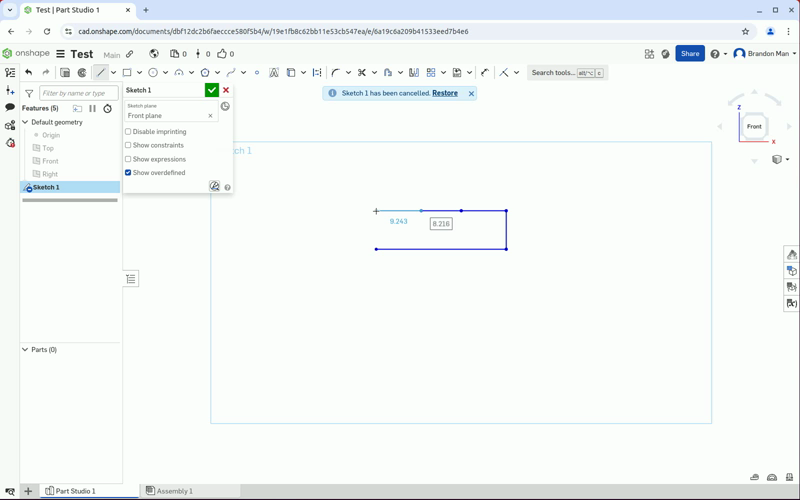
click(376, 210)
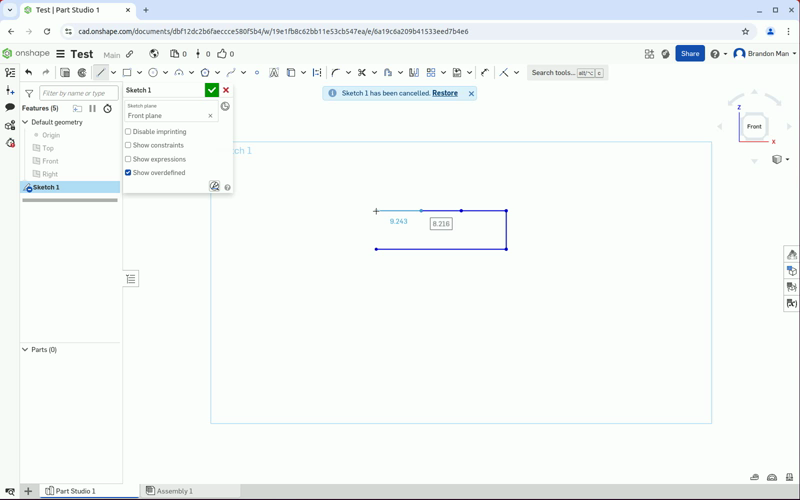
key_up(shift)
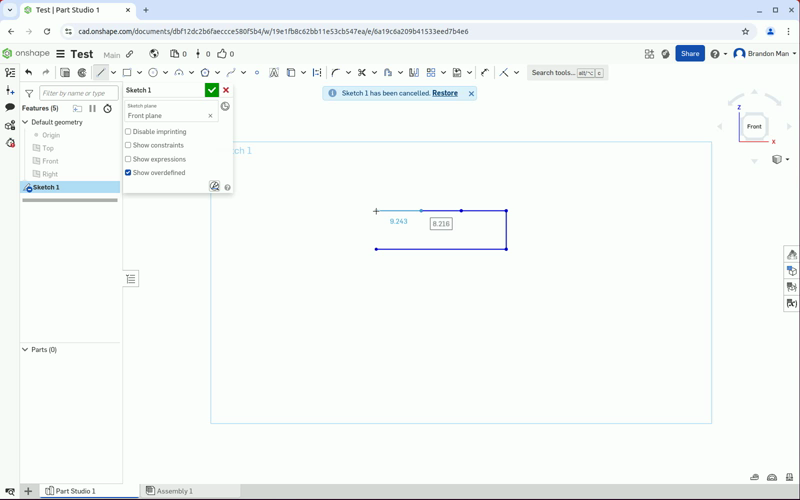
mouse_move(406, 210)
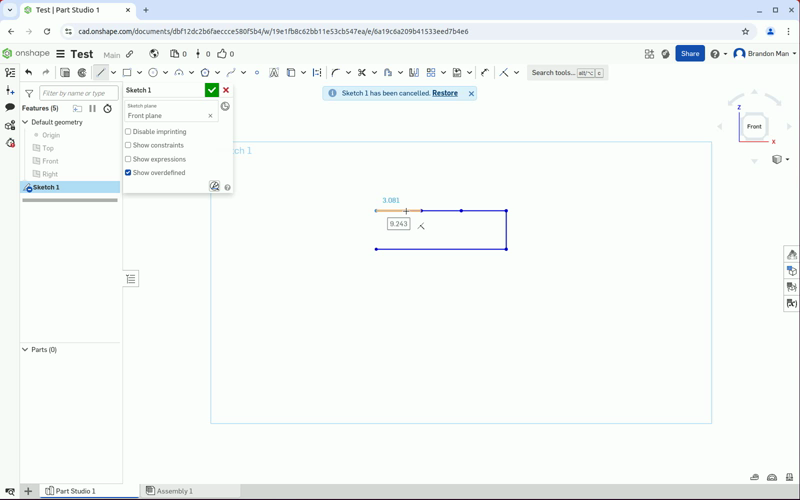
key_down(shift)
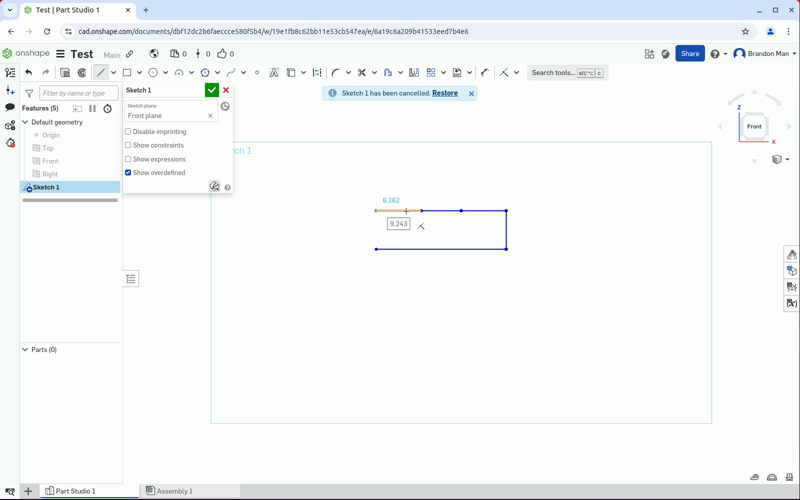
mouse_move(376, 249)
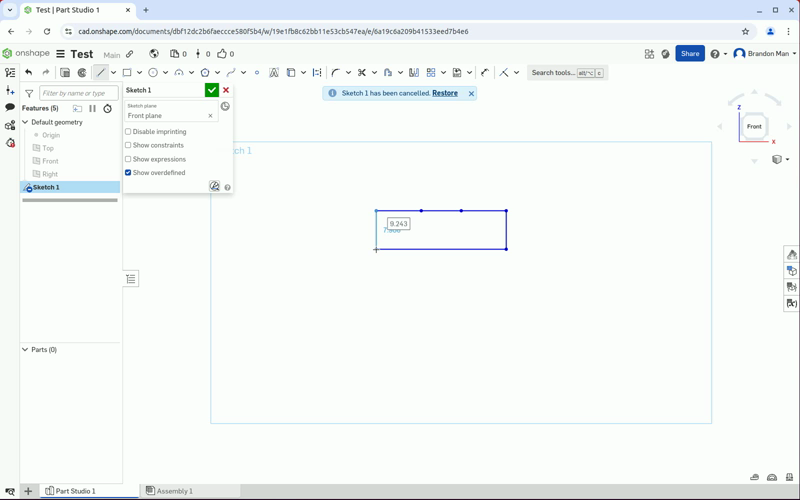
key_up(shift)
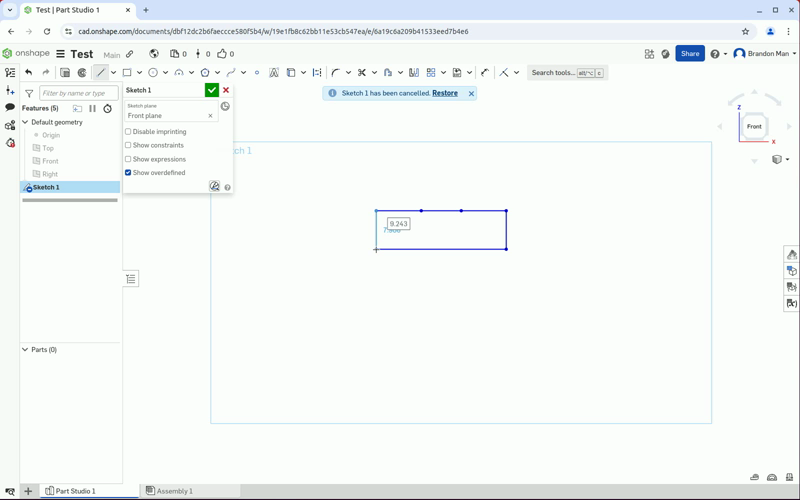
click(376, 249)
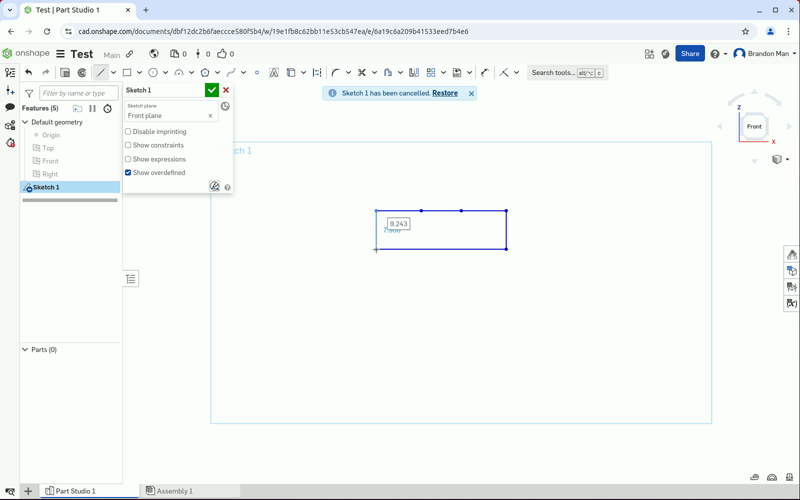
key(esc)
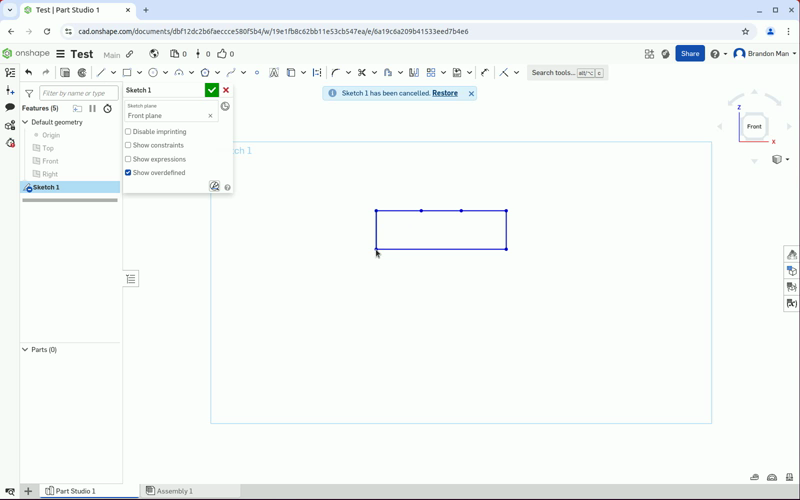
mouse_move(392, 240)
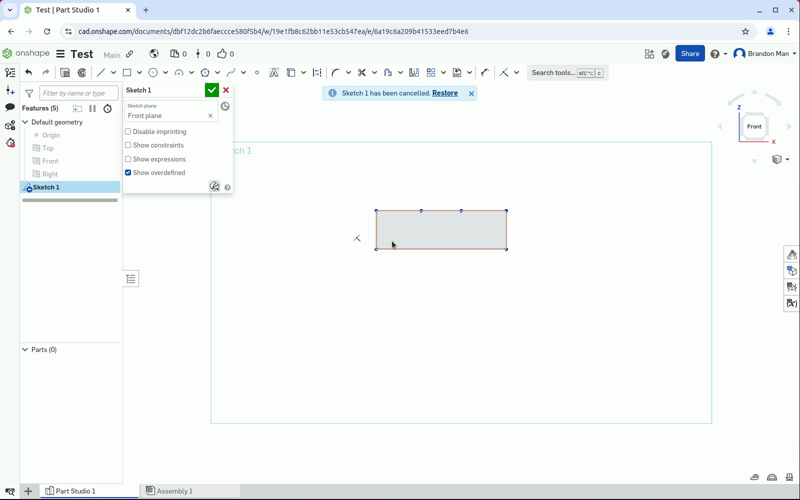
click(392, 240)
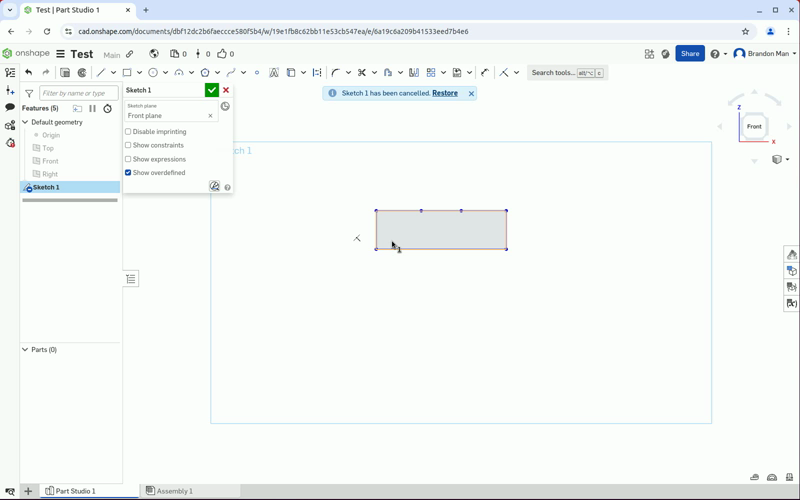
mouse_move(73, 352)
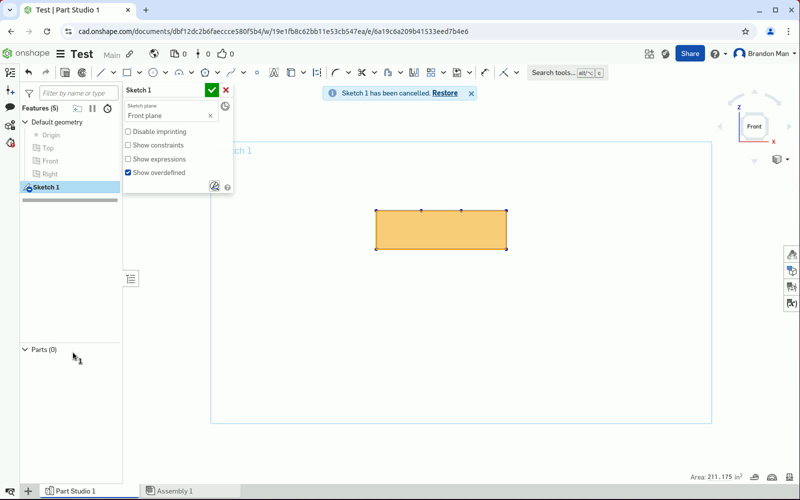
key(shift+y)
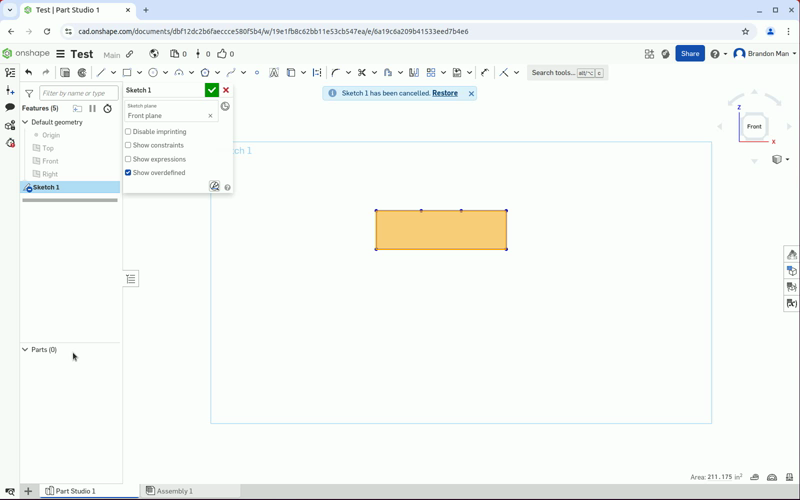
key(shift+e)
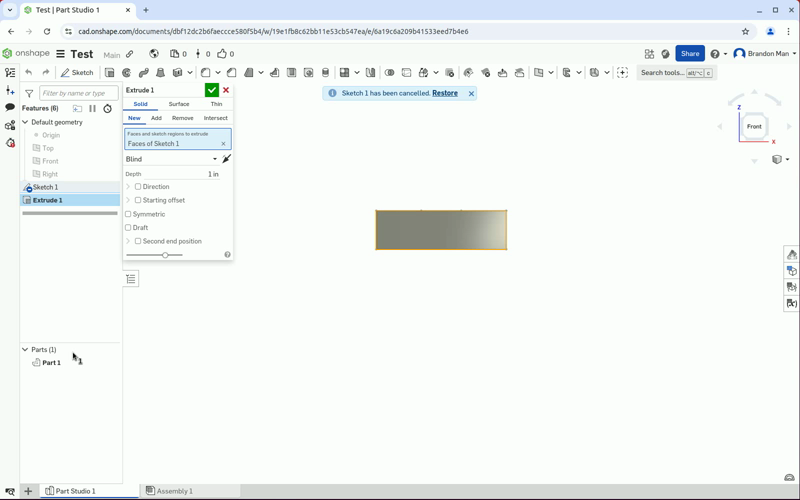
mouse_move(143, 106)
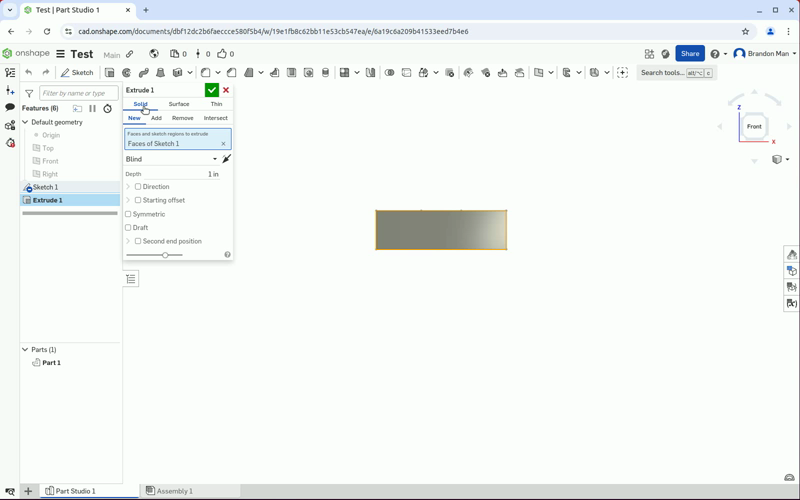
click(143, 106)
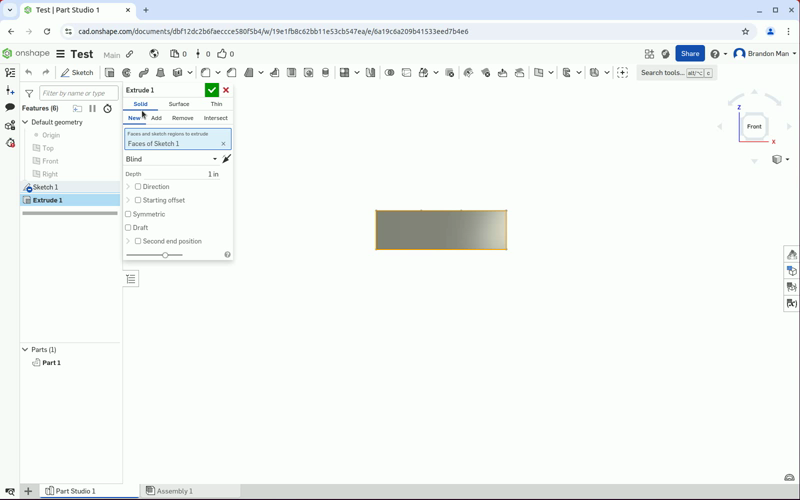
mouse_move(137, 120)
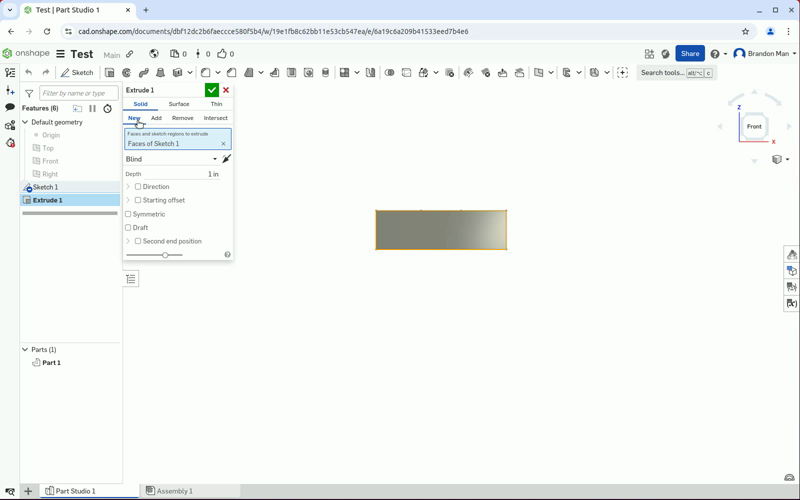
click(137, 120)
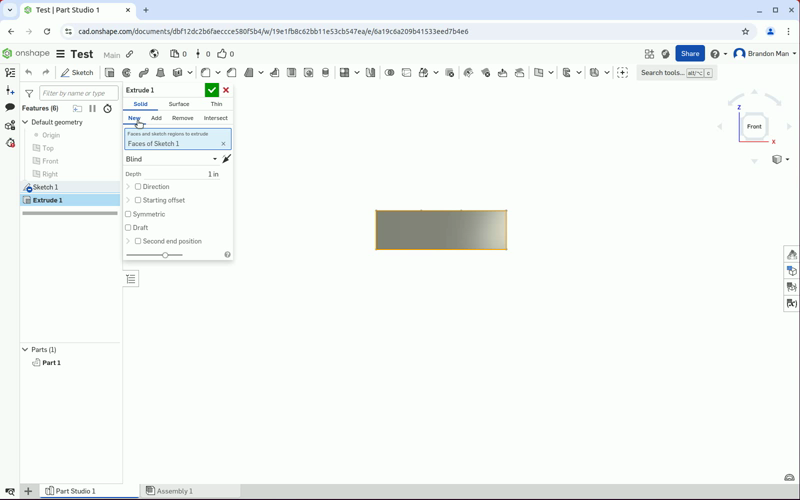
key(tab, 4)
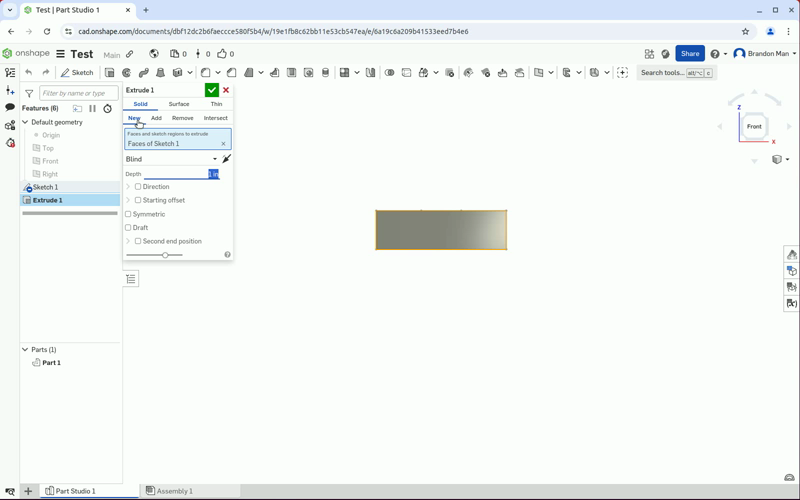
text(10.592)
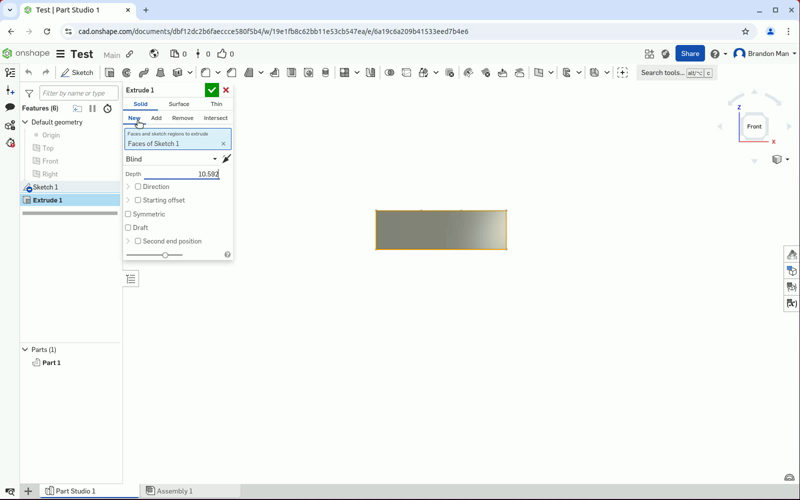
key(tab, 3)
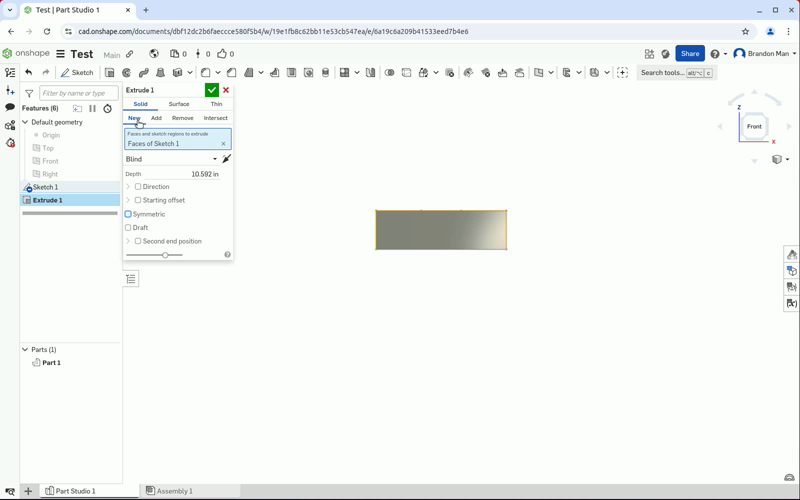
key(space)
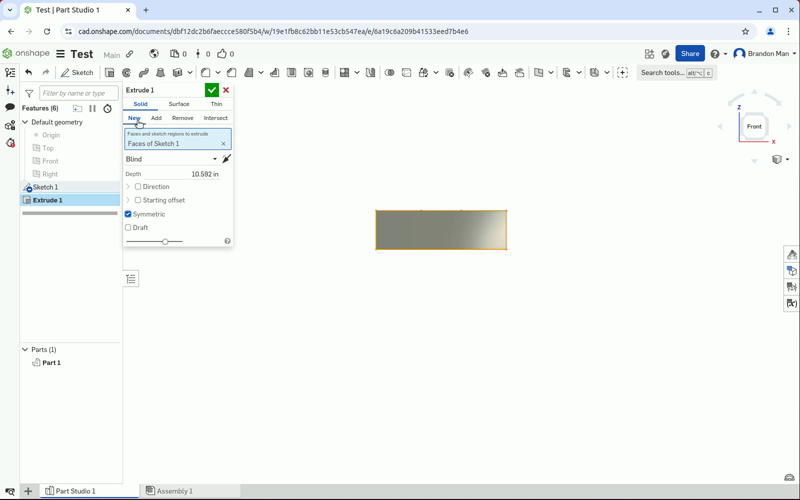
key(enter)
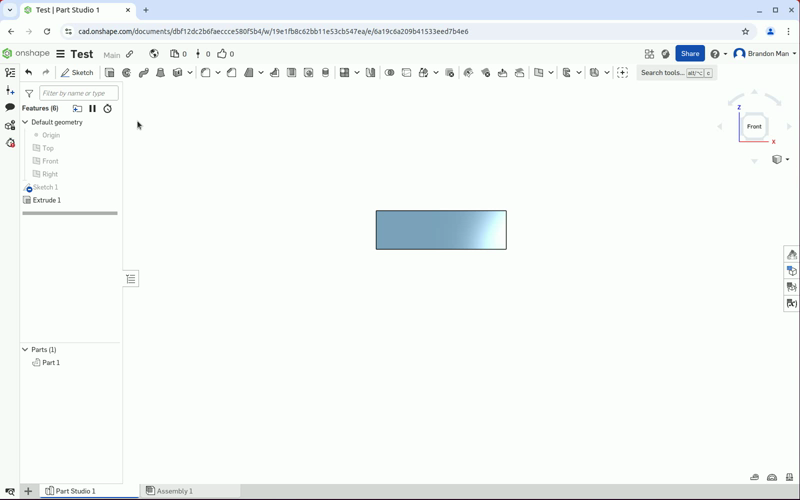
key(shift+h)
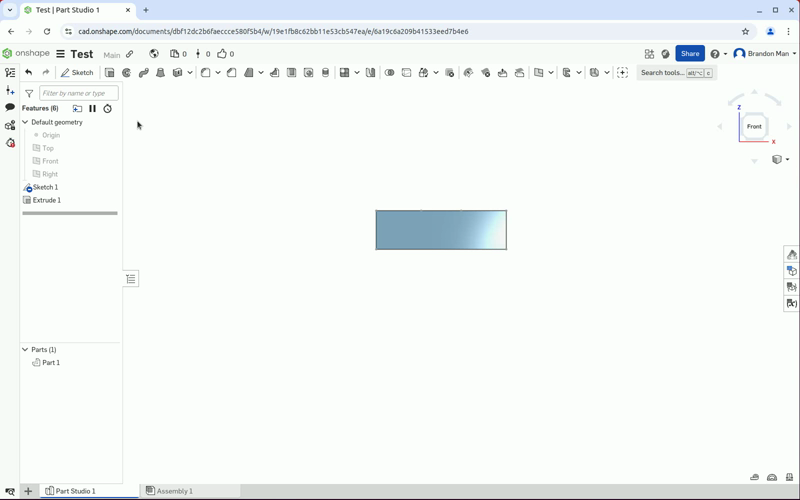
key(shift+h)
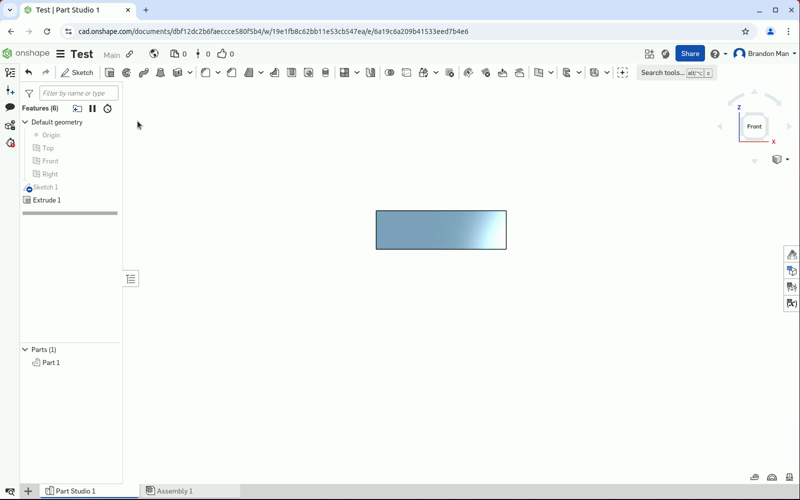
mouse_move(73, 189)
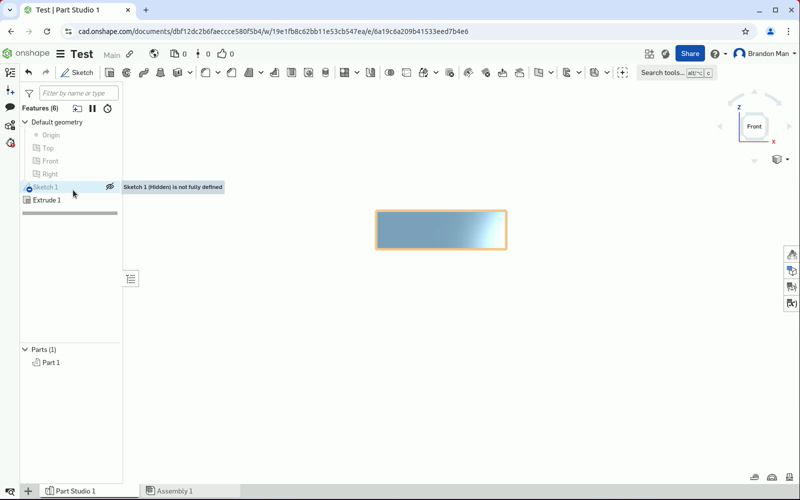
click(73, 189)
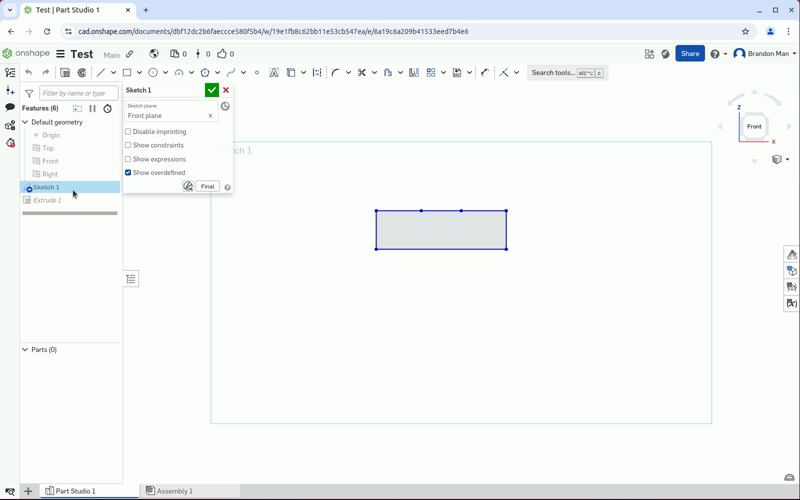
mouse_move(229, 92)
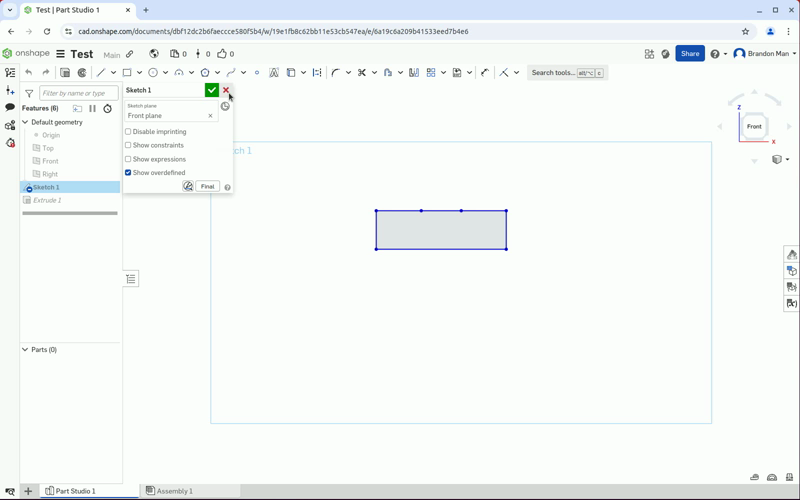
click(229, 92)
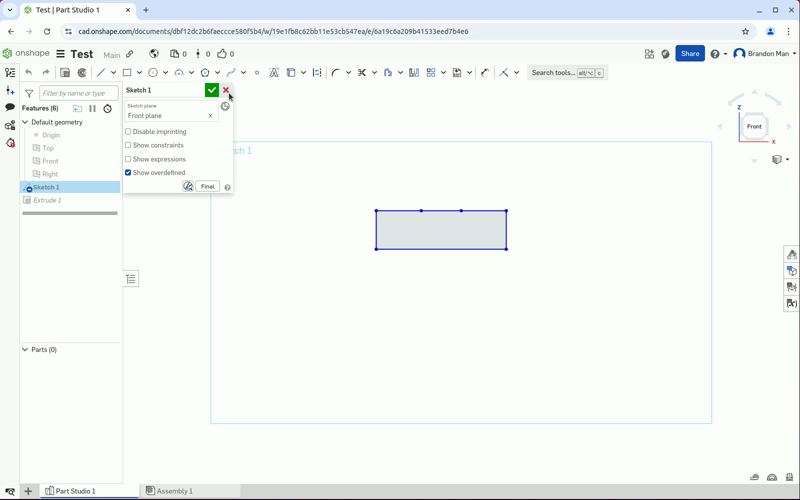
key(shift+s)
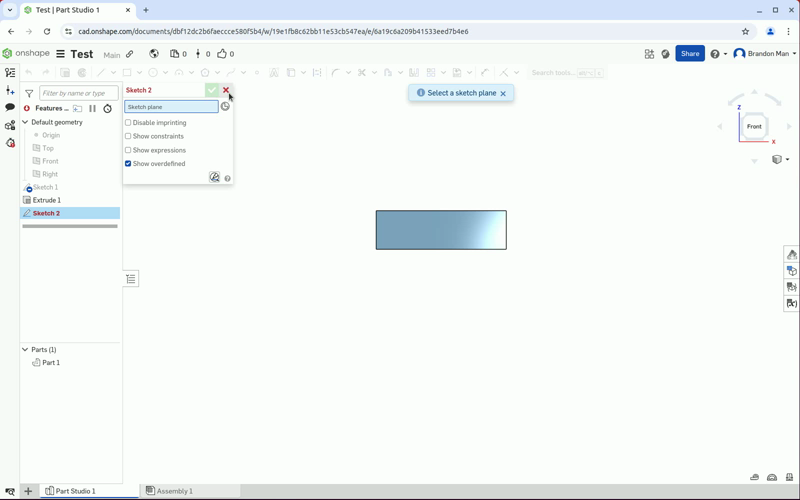
mouse_move(73, 163)
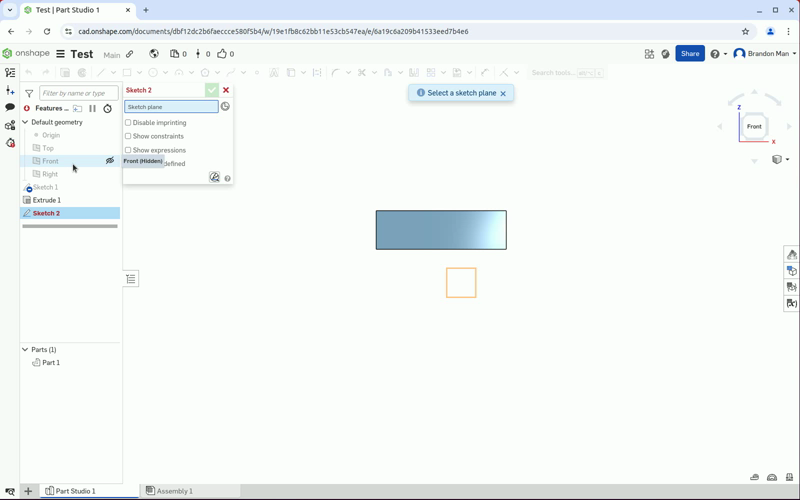
click(73, 163)
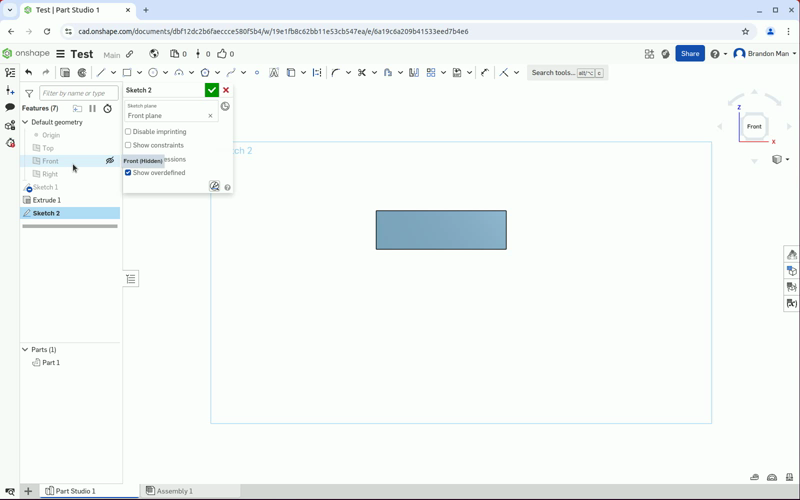
mouse_move(73, 352)
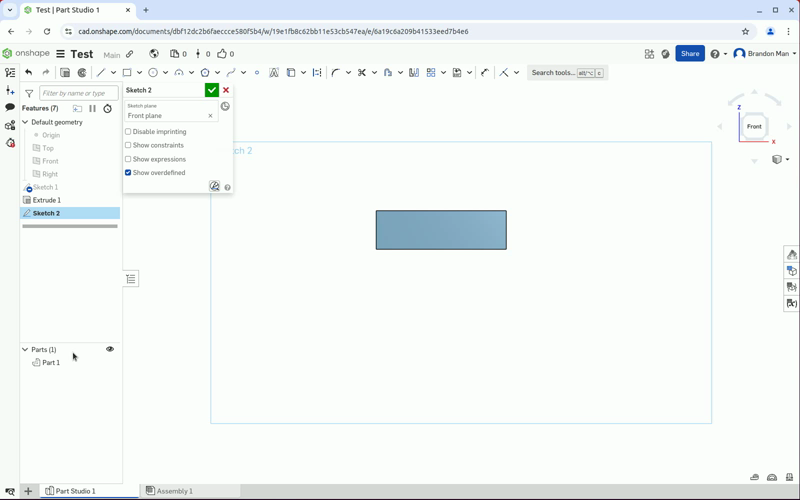
key(y)
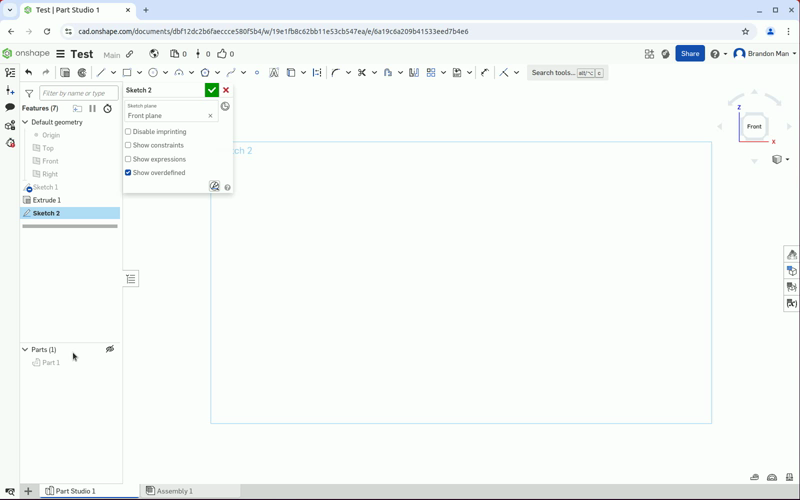
key(l)
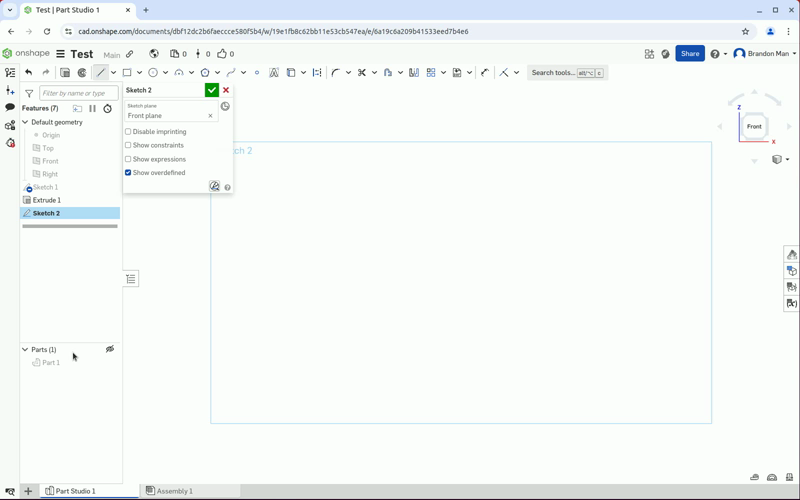
key_down(shift)
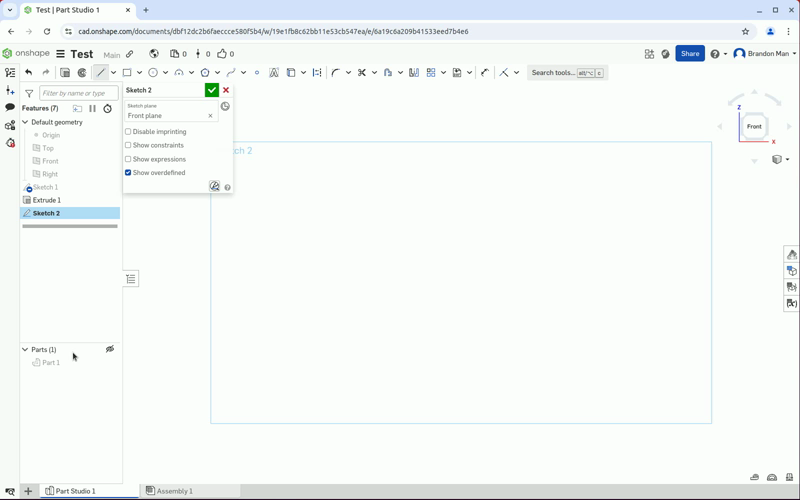
mouse_move(422, 209)
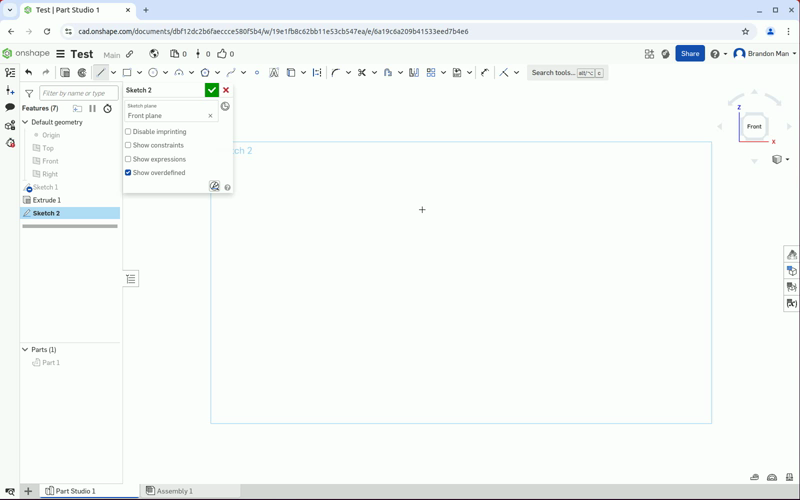
click(422, 209)
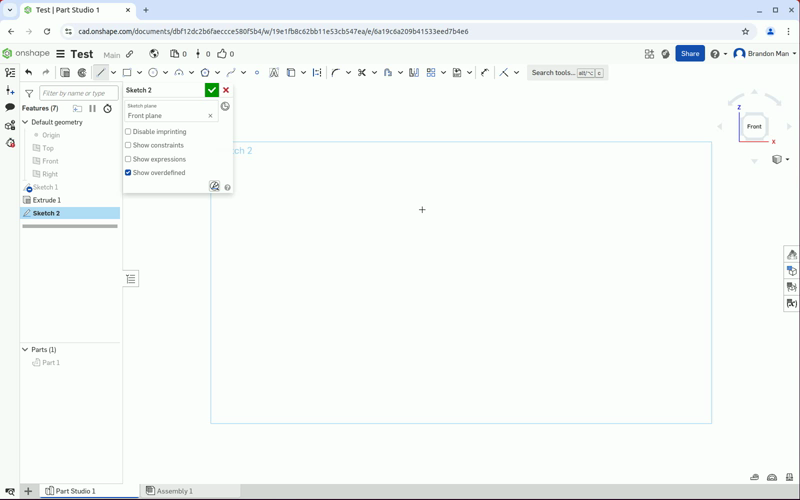
key_up(shift)
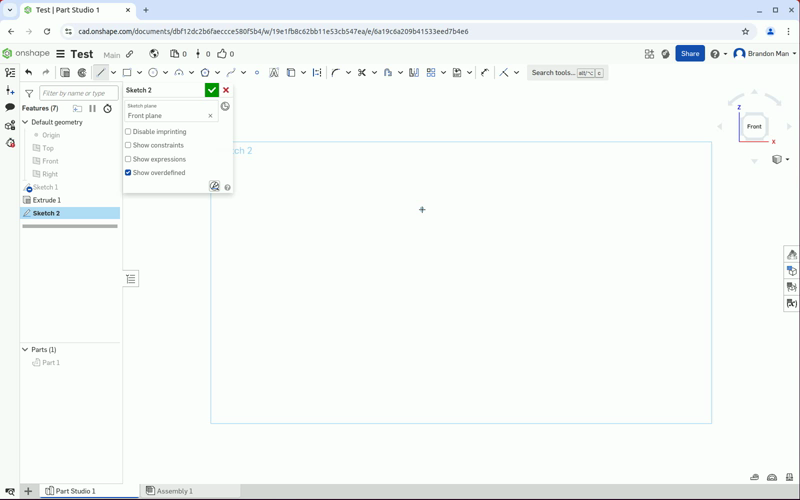
key_down(shift)
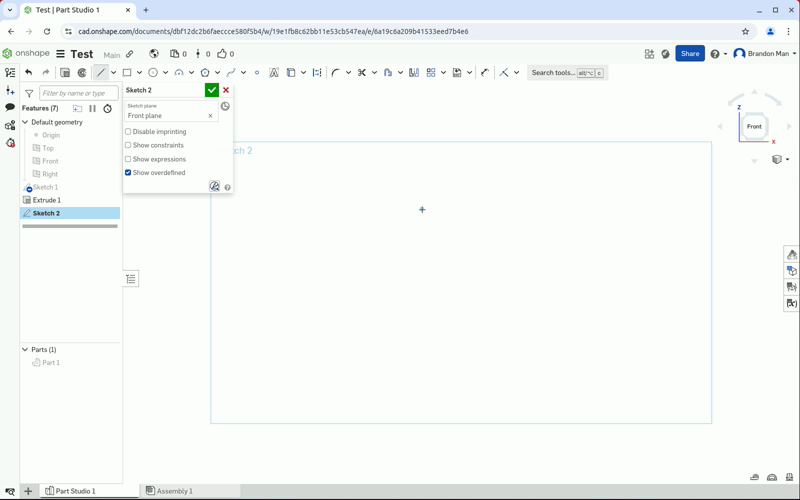
mouse_move(452, 209)
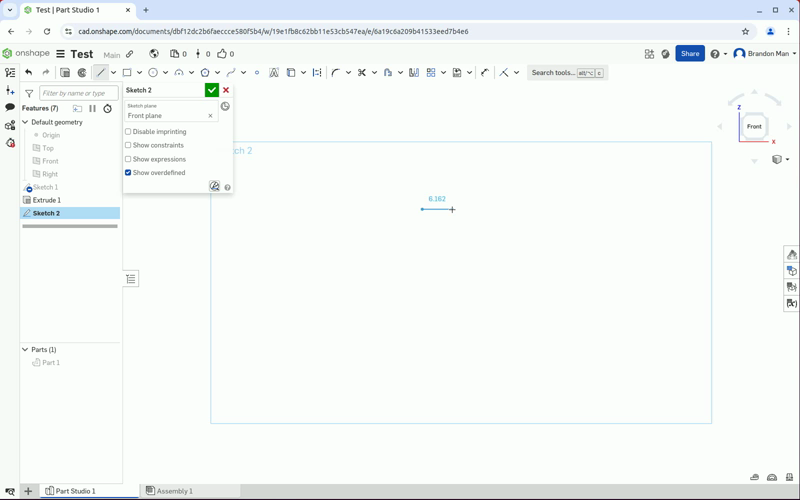
mouse_move(461, 209)
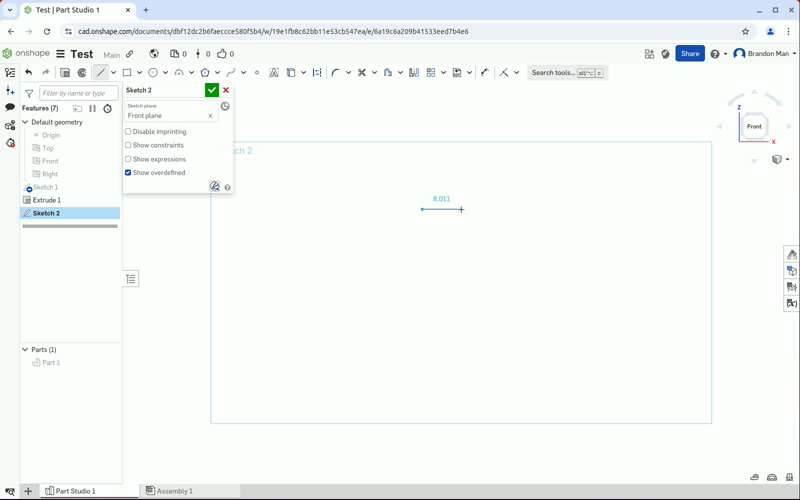
click(461, 209)
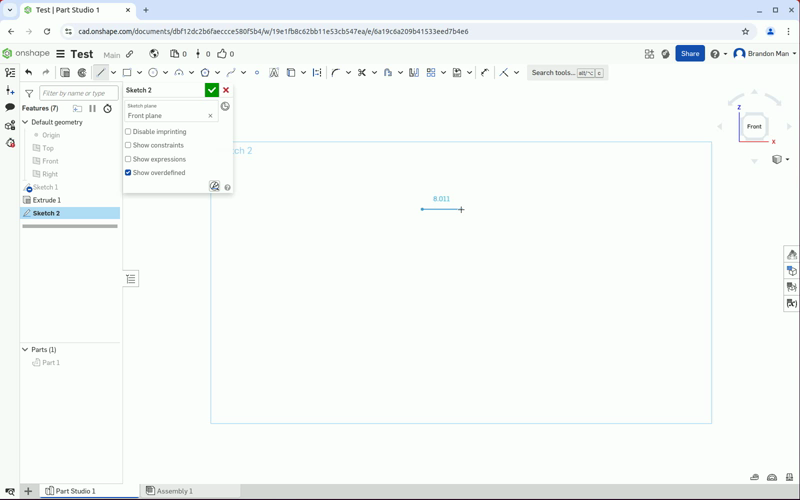
key_up(shift)
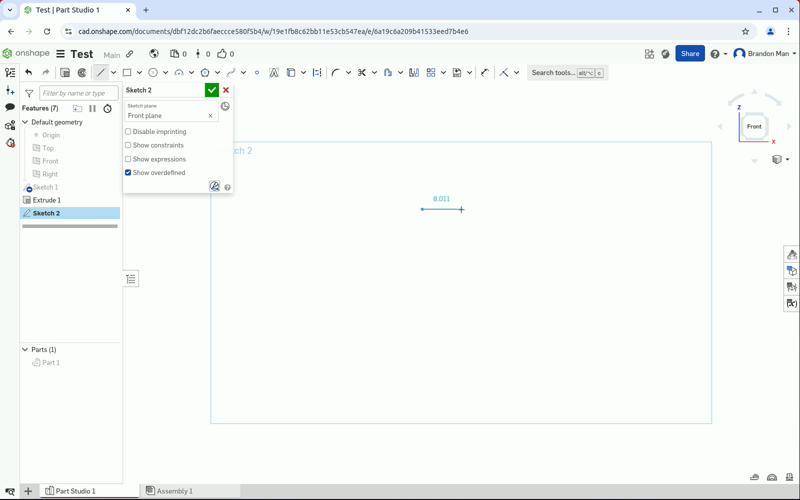
key_down(shift)
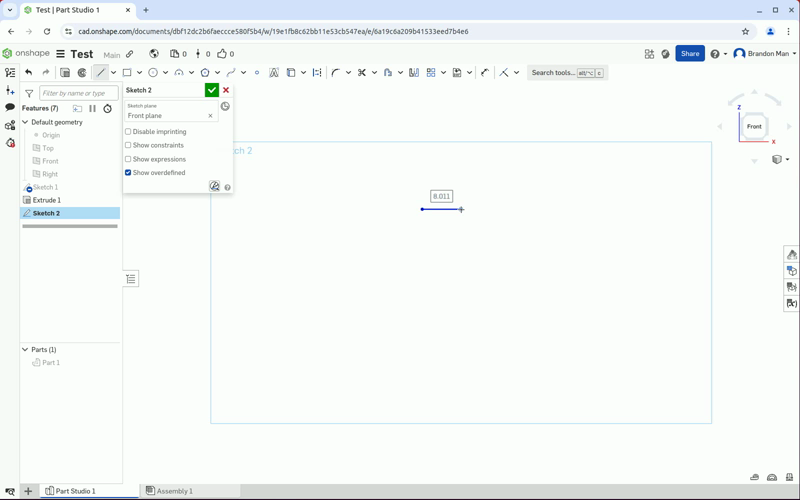
mouse_move(491, 209)
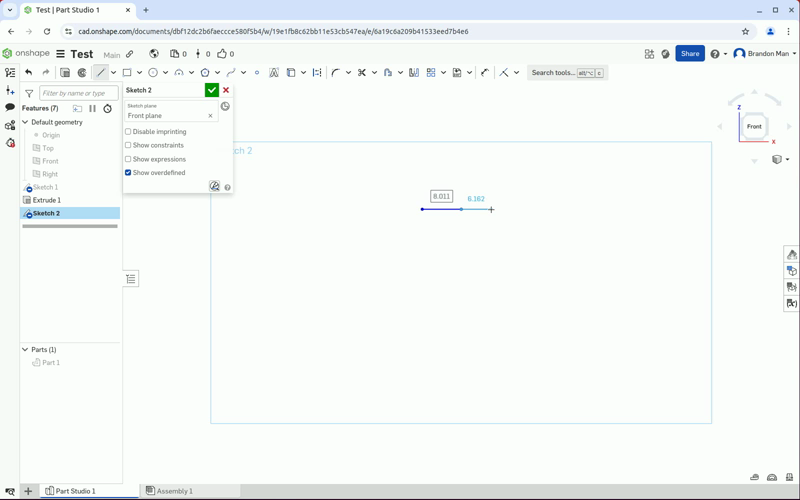
mouse_move(461, 169)
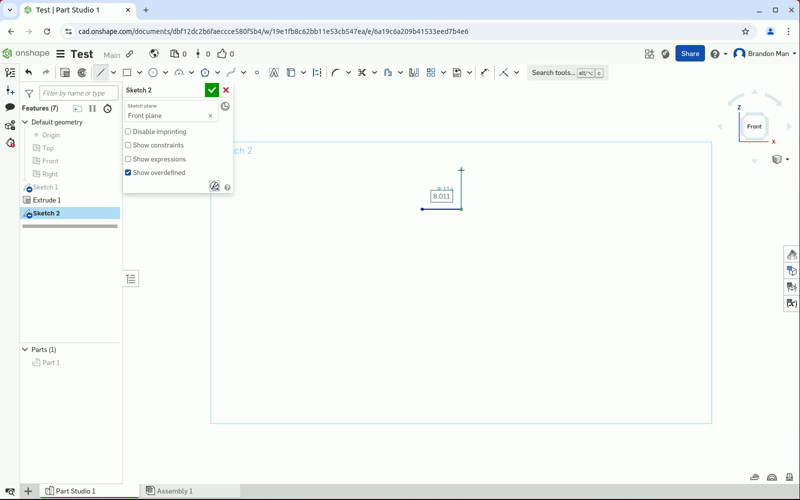
click(461, 169)
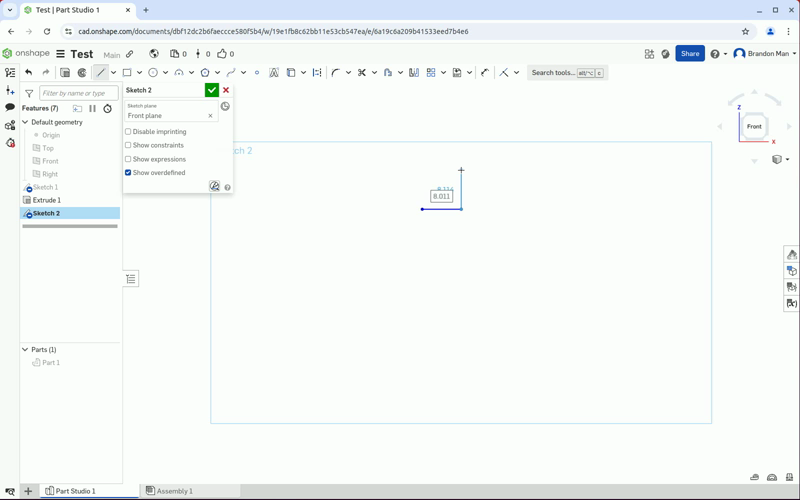
key_up(shift)
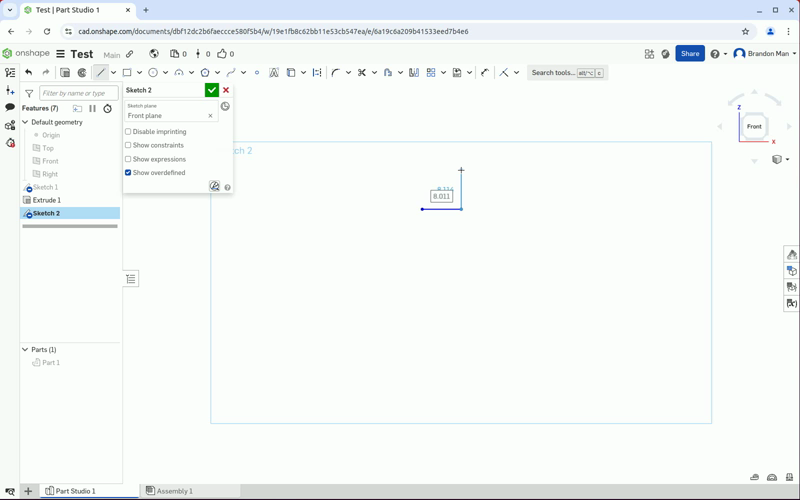
key_down(shift)
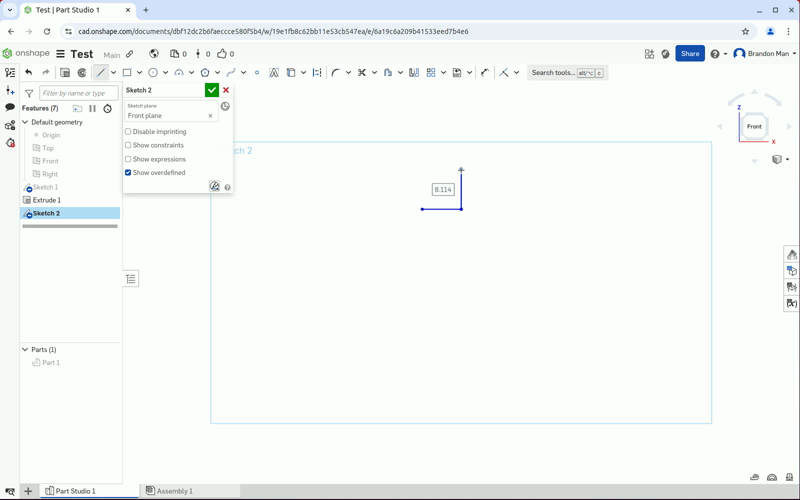
mouse_move(491, 169)
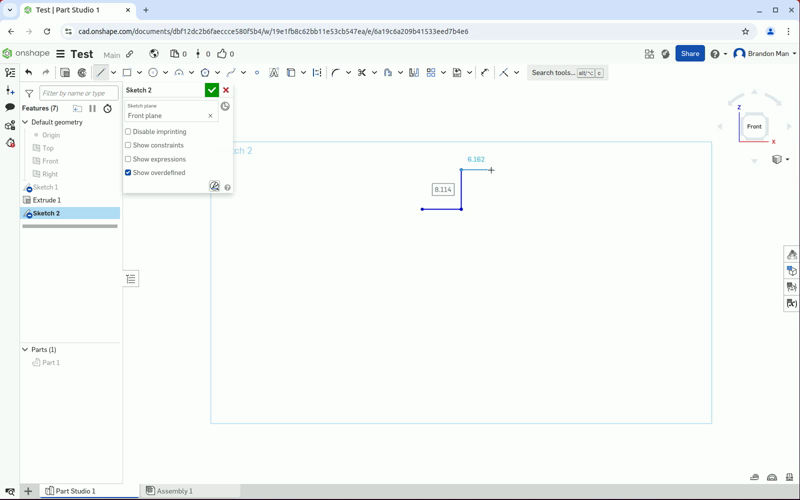
mouse_move(422, 169)
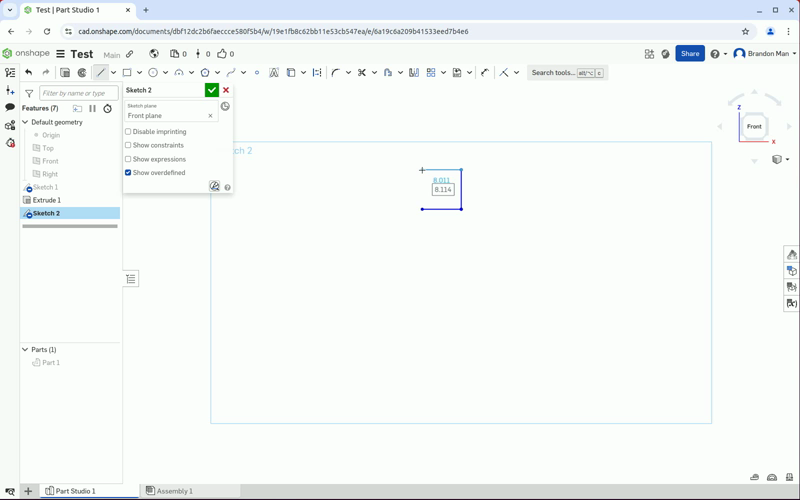
click(422, 169)
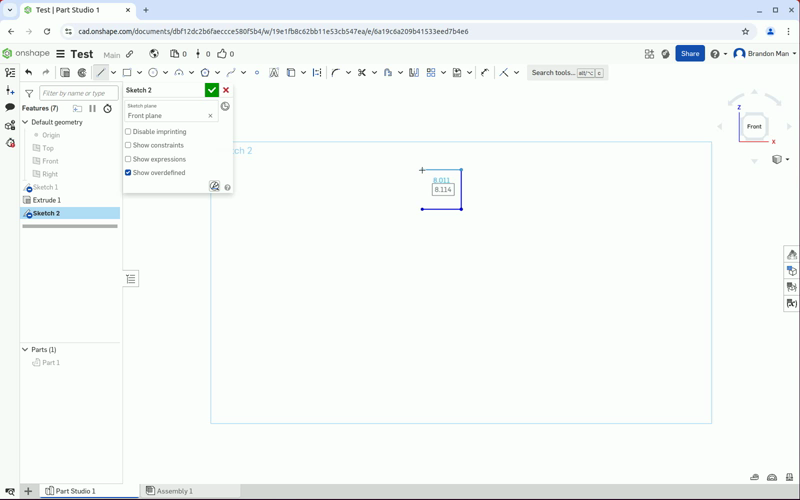
key_up(shift)
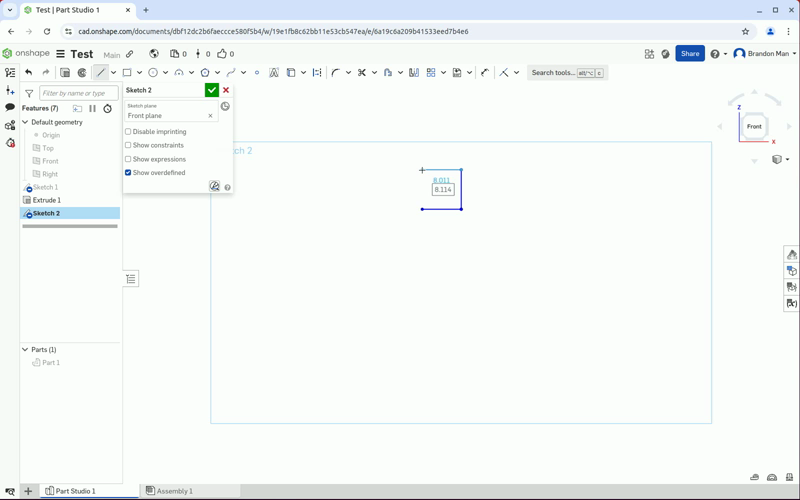
mouse_move(452, 169)
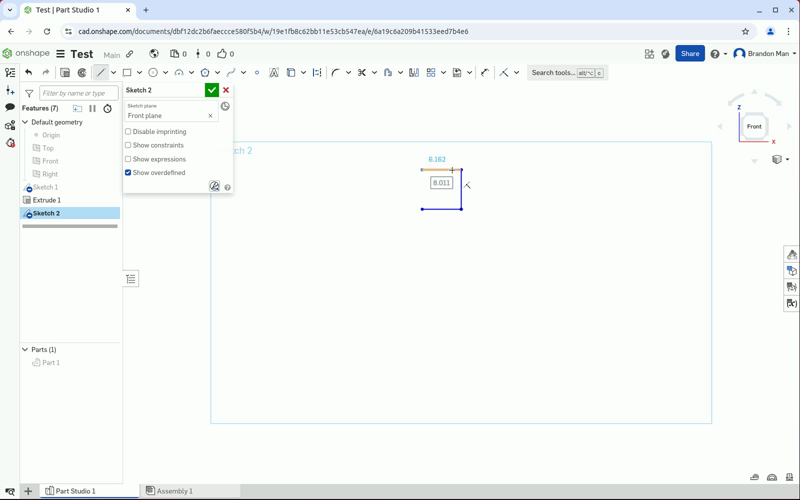
key_down(shift)
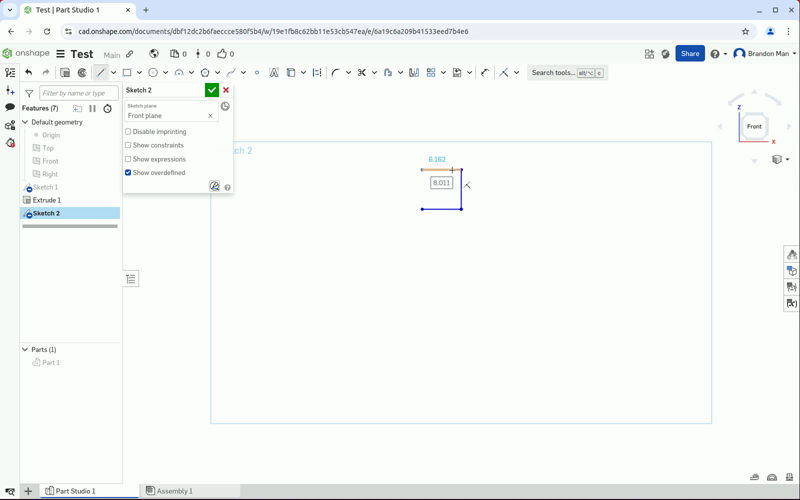
mouse_move(422, 209)
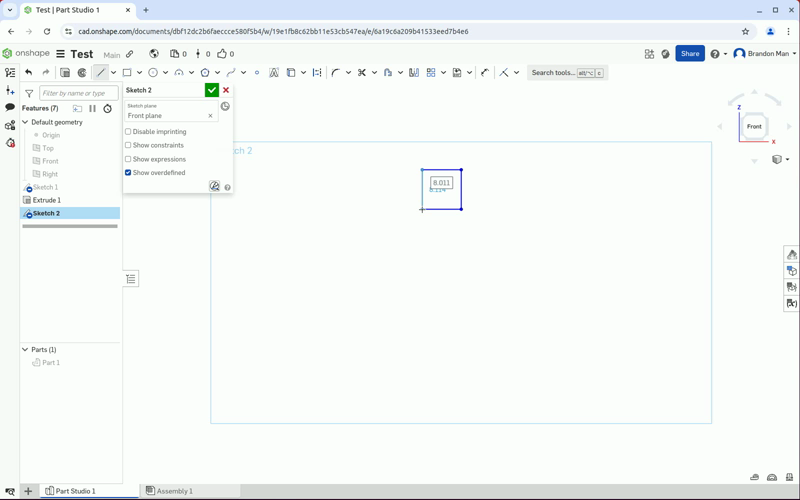
key_up(shift)
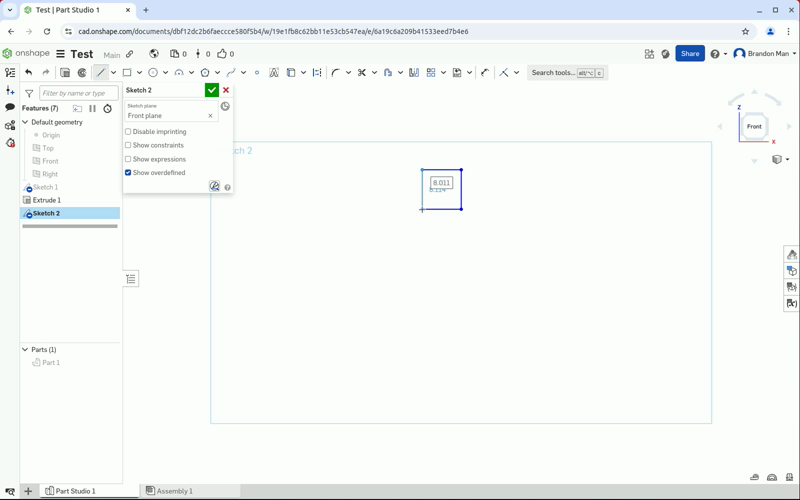
click(422, 209)
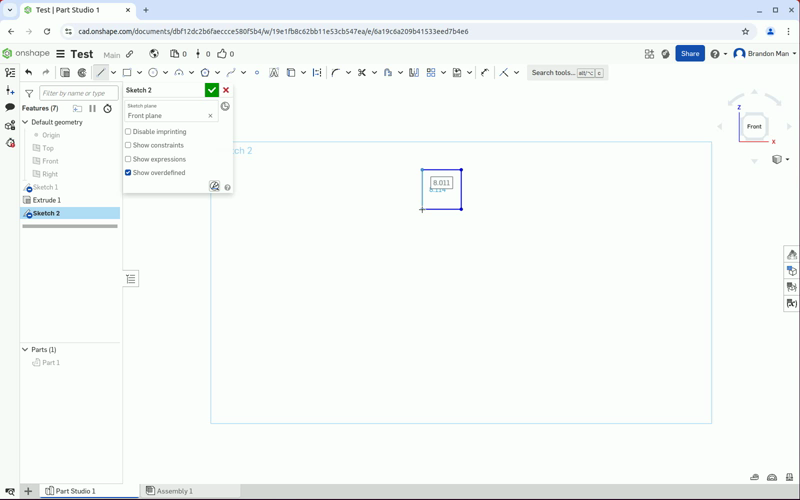
key(esc)
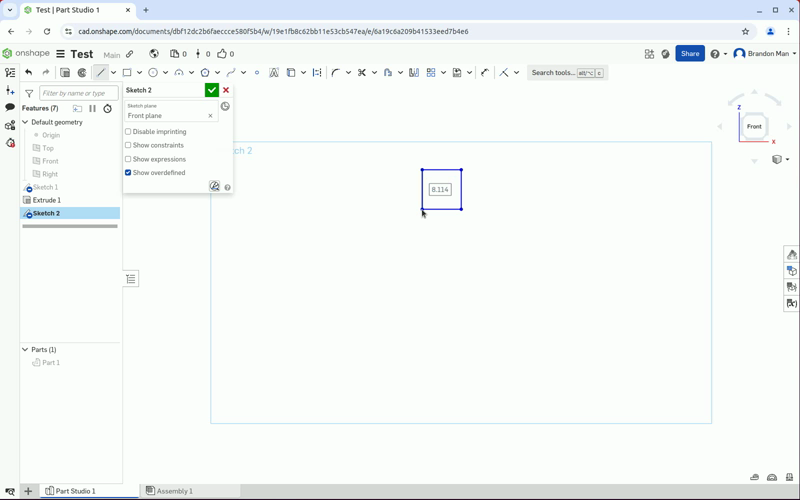
mouse_move(435, 203)
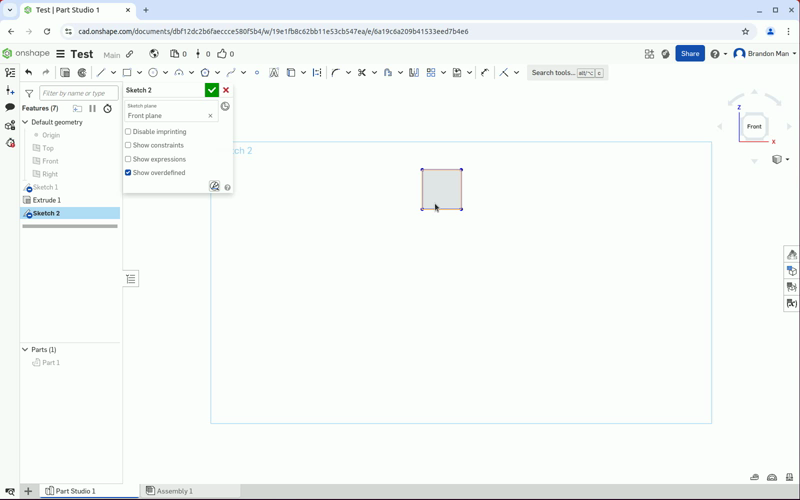
scroll(6)
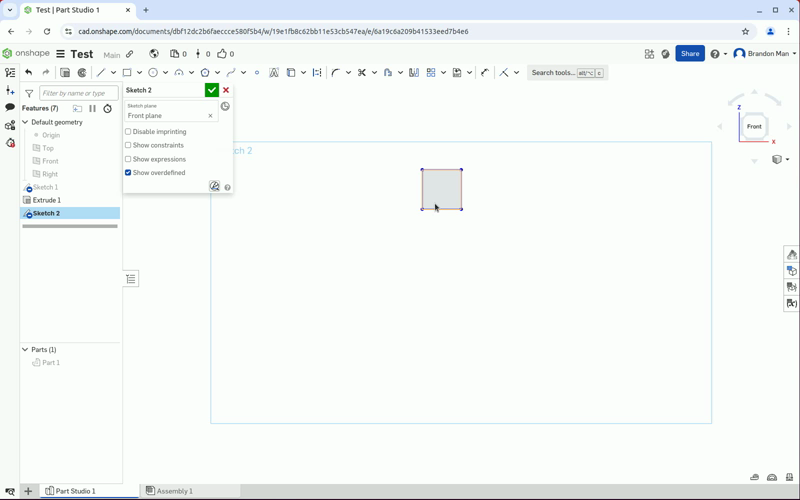
scroll(6)
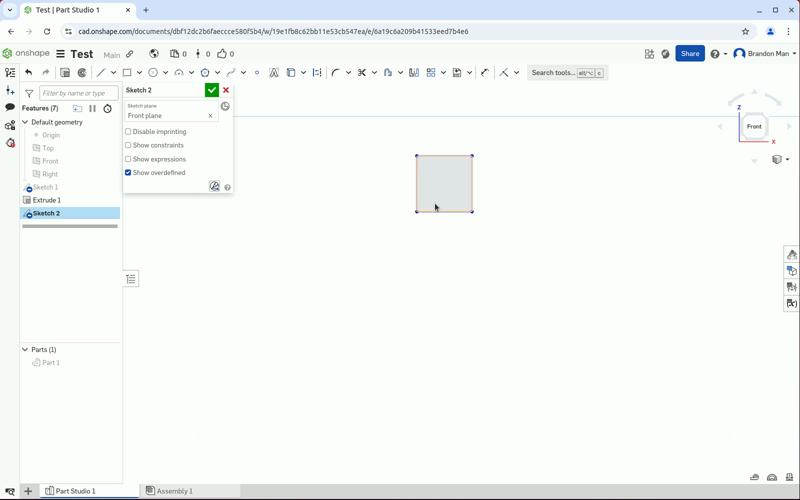
scroll(6)
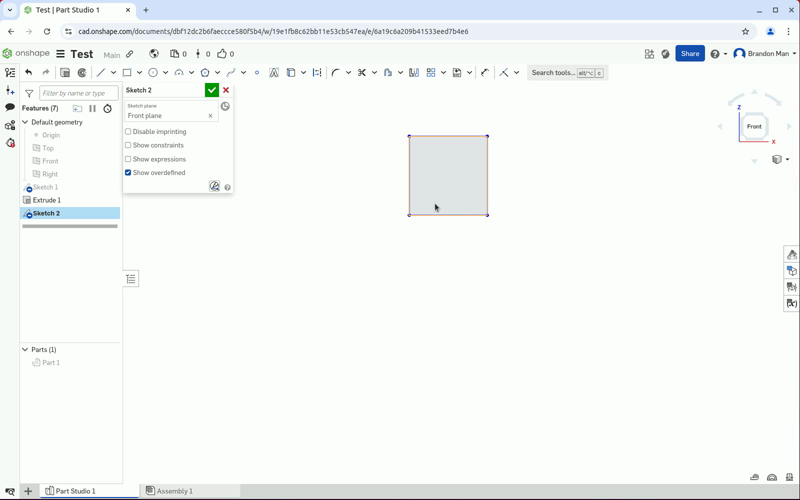
scroll(6)
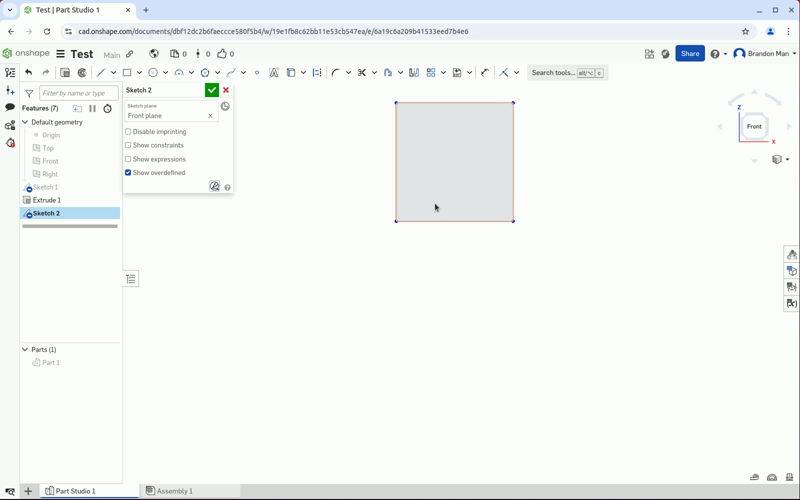
scroll(6)
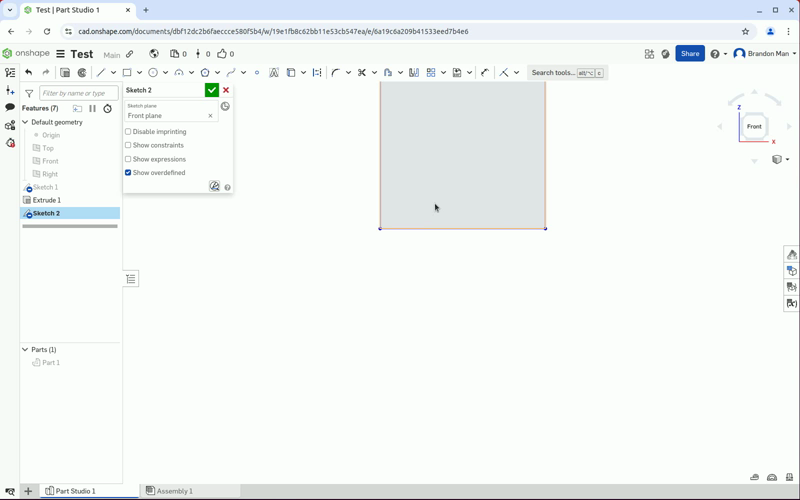
scroll(6)
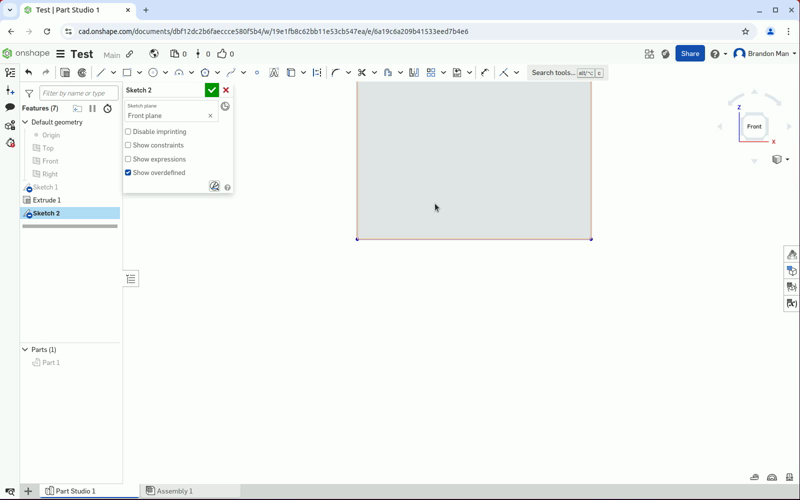
scroll(6)
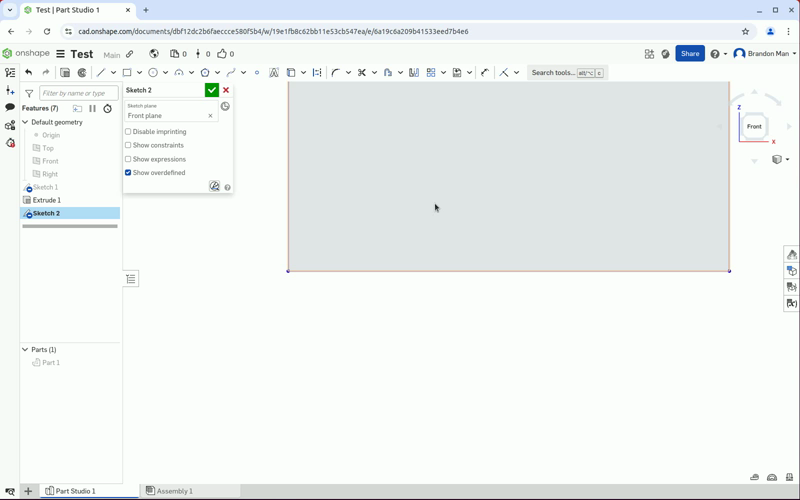
click(435, 203)
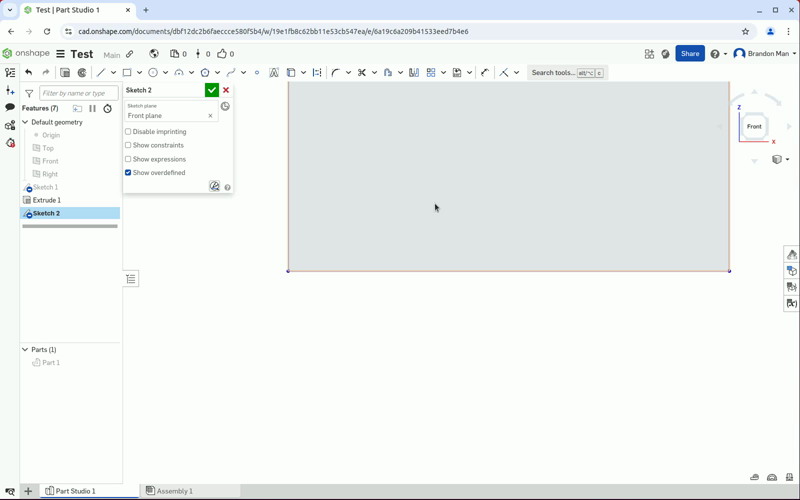
scroll(-6)
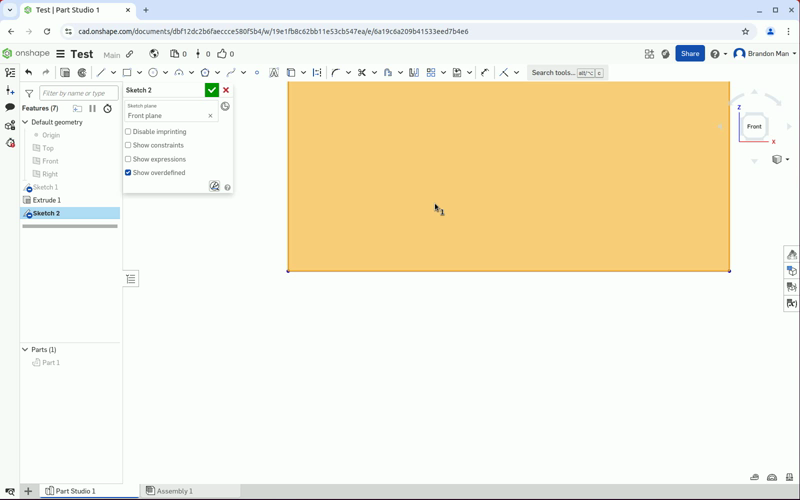
scroll(-6)
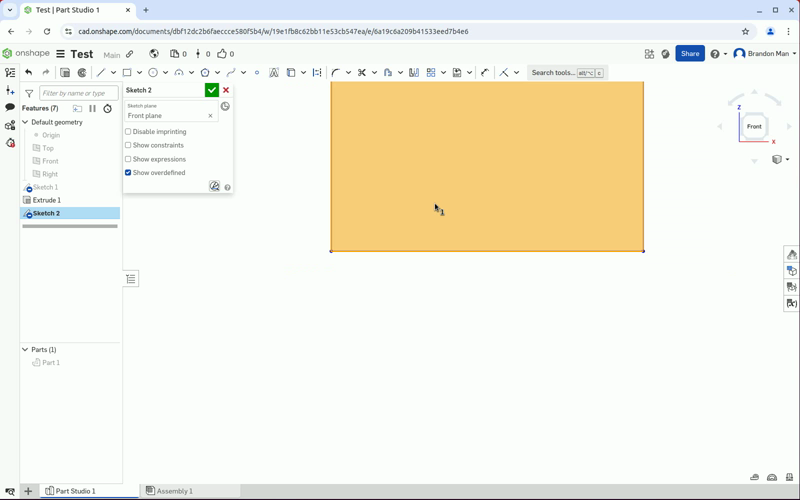
scroll(-6)
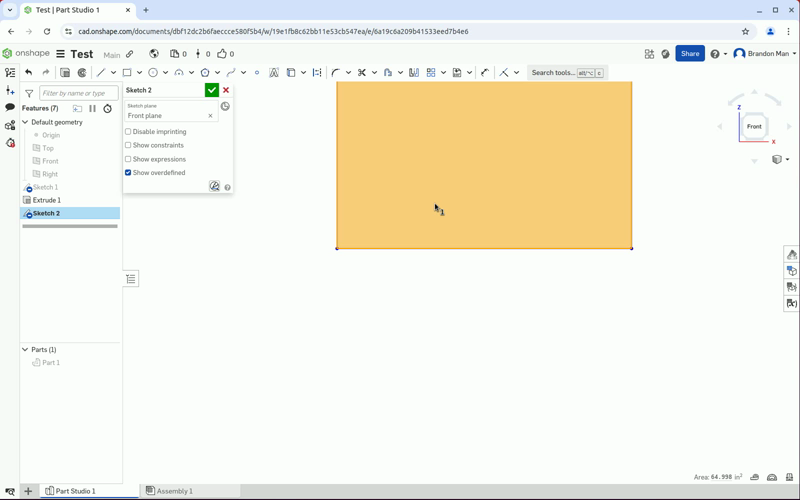
scroll(-6)
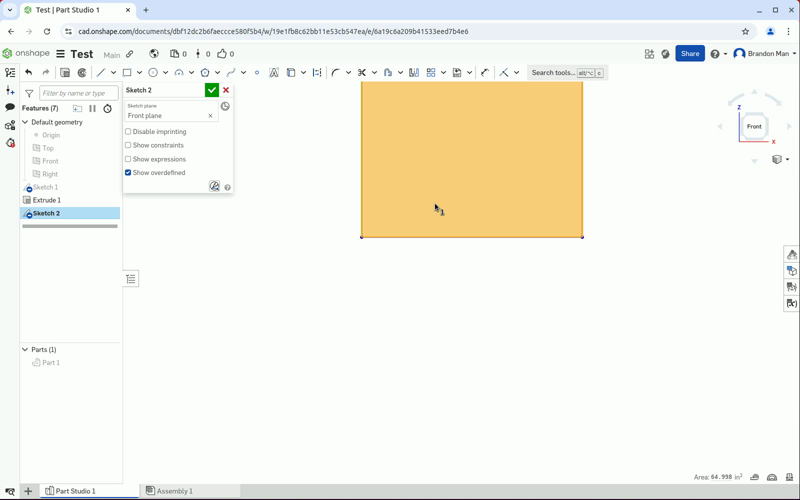
scroll(-6)
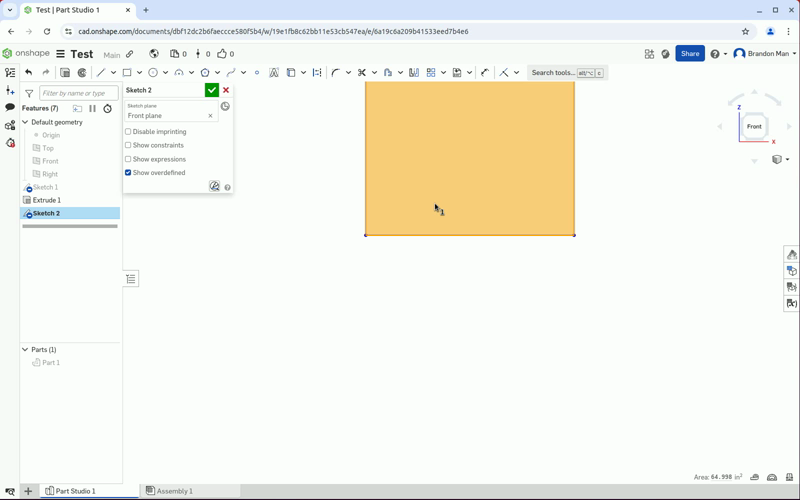
scroll(-6)
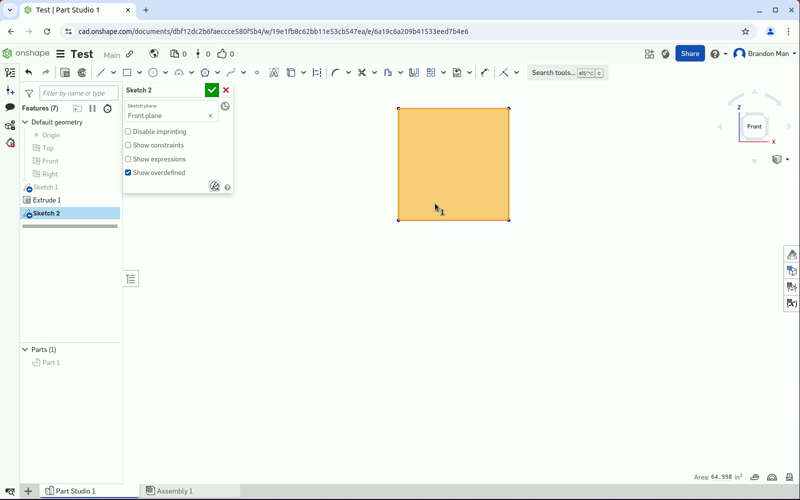
scroll(-6)
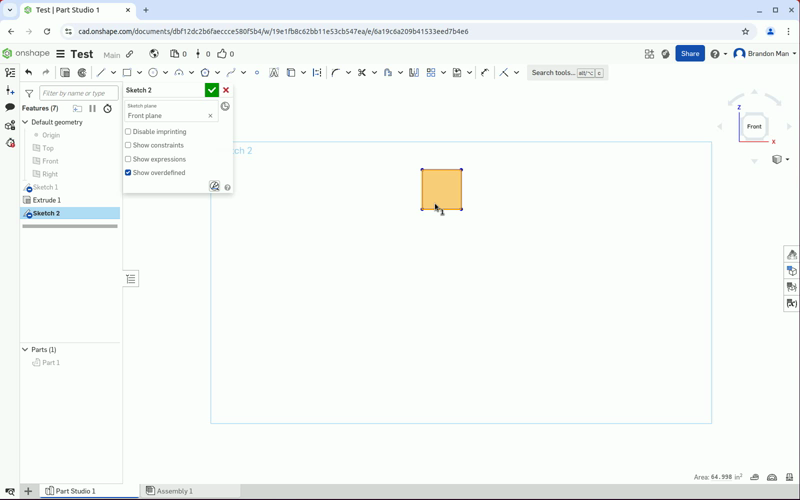
mouse_move(73, 352)
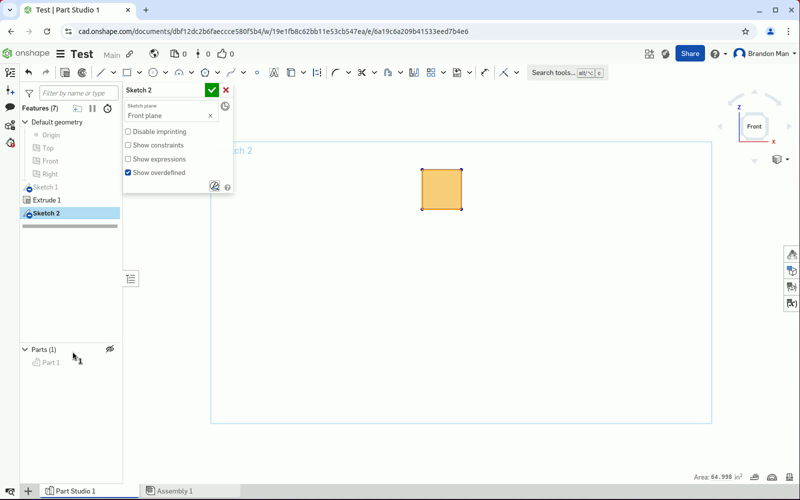
key(shift+y)
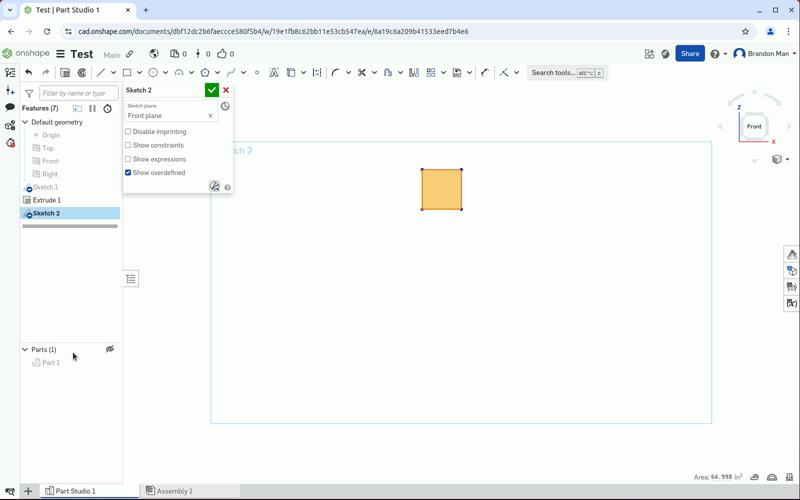
key(shift+e)
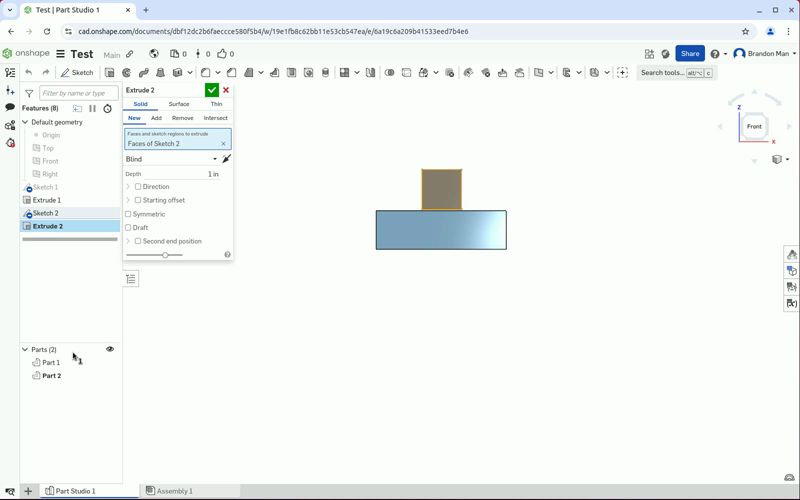
mouse_move(143, 106)
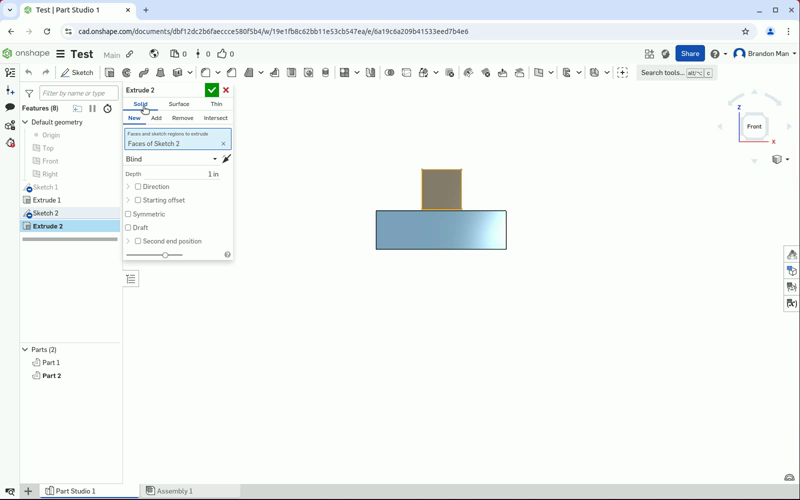
click(143, 106)
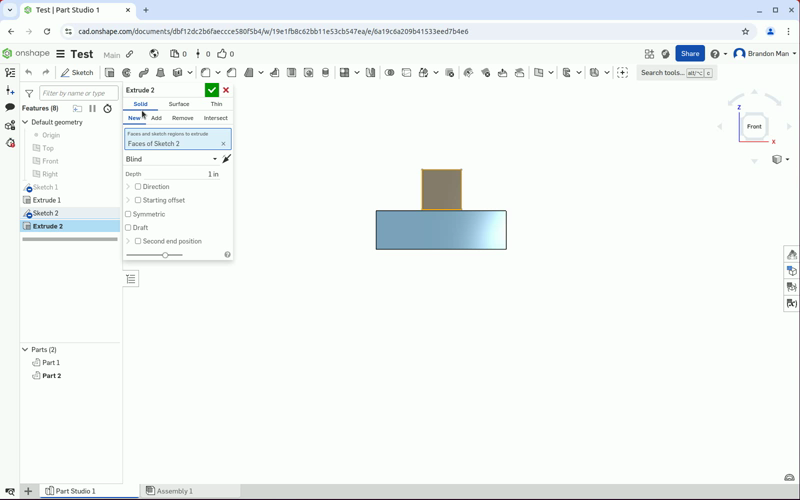
mouse_move(137, 120)
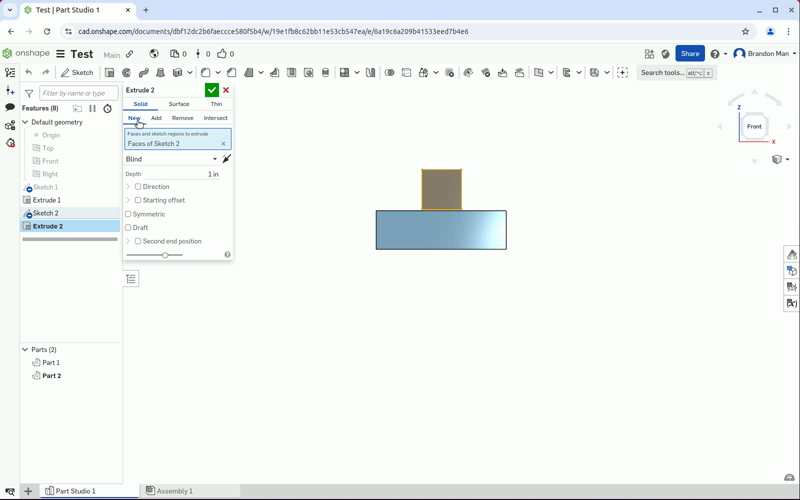
click(137, 120)
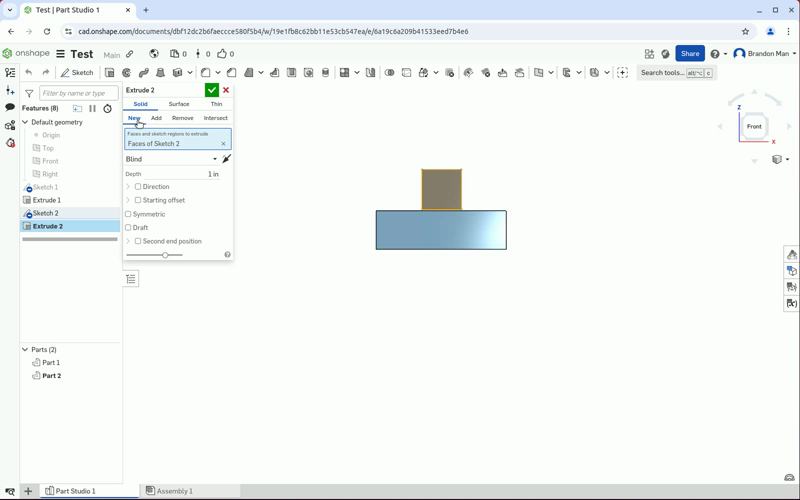
key(tab, 4)
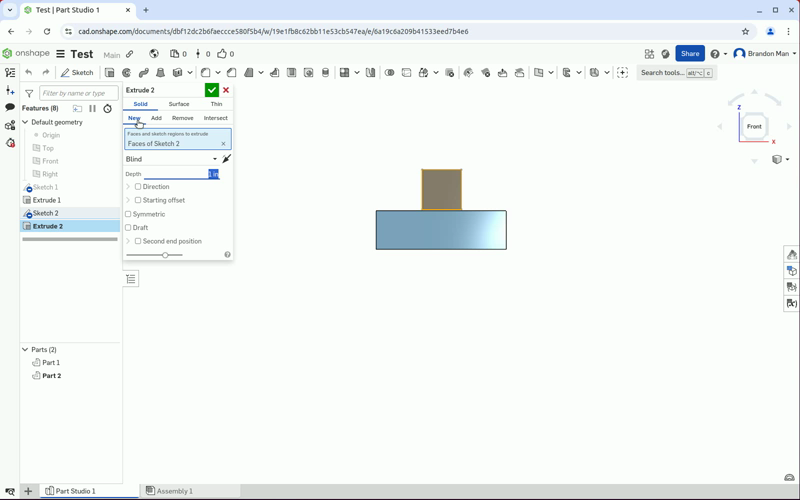
text(10.592)
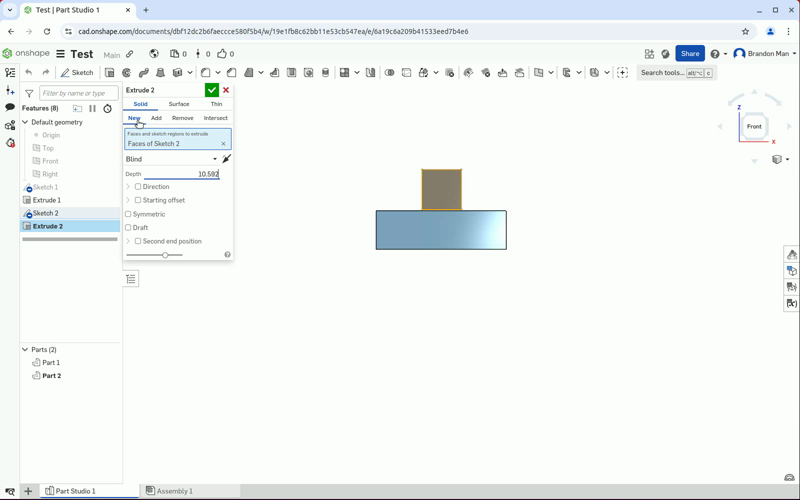
key(tab, 3)
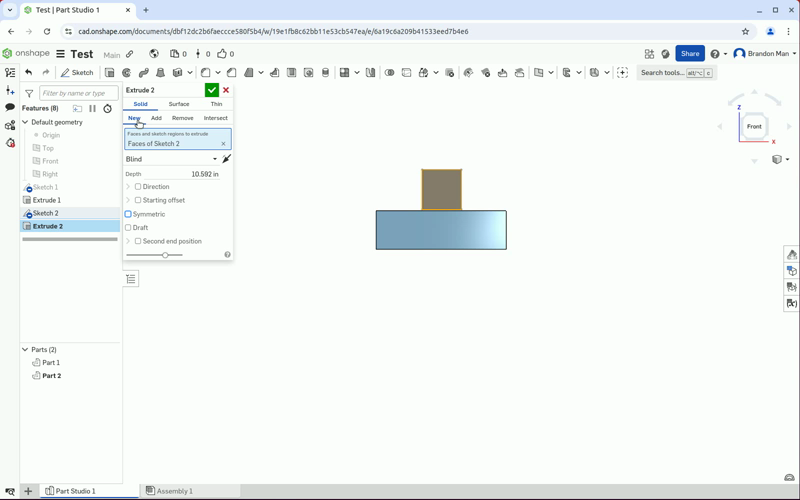
key(space)
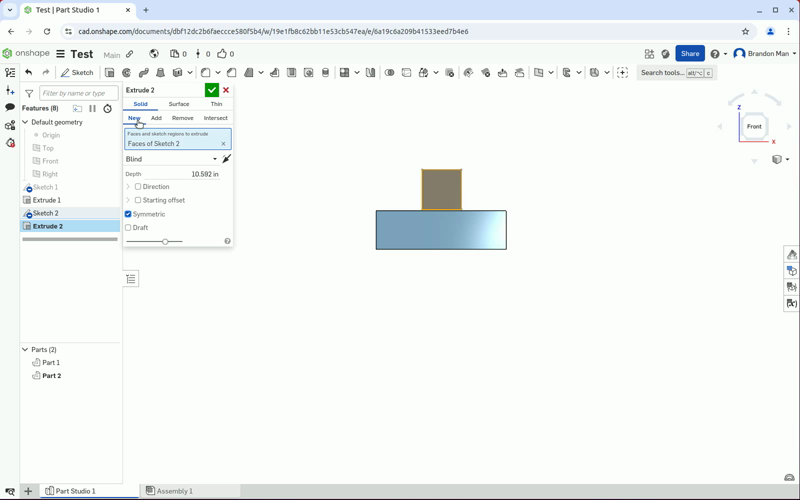
key(enter)
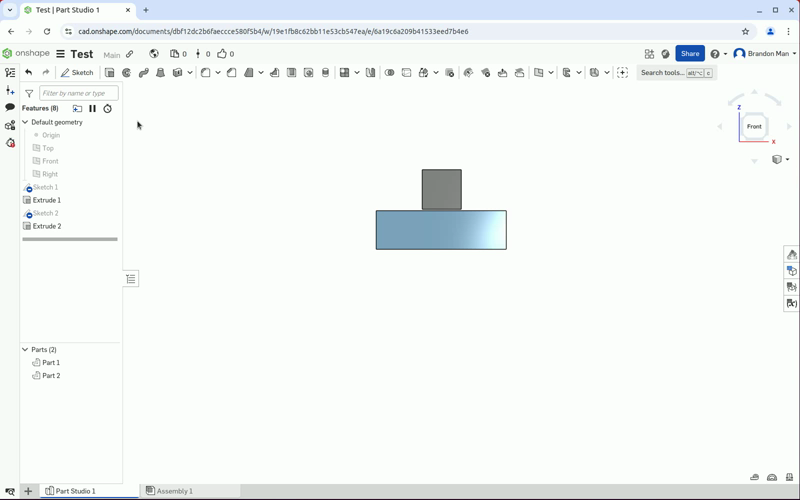
key(shift+h)
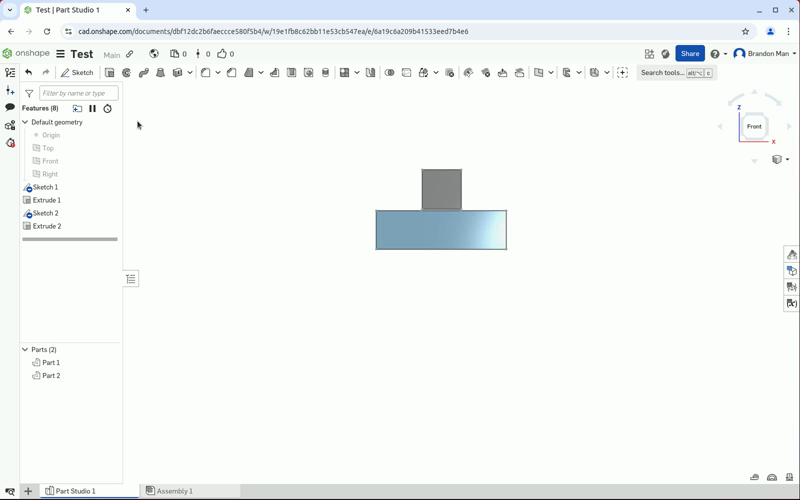
key(shift+h)
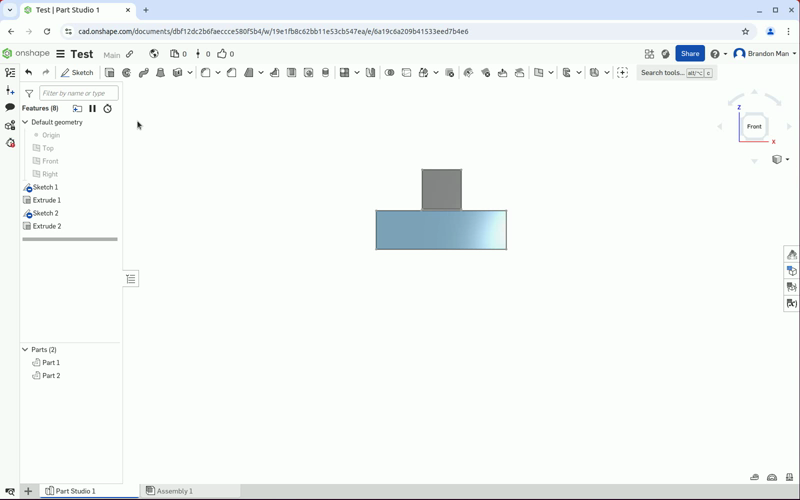
key(shift+7)
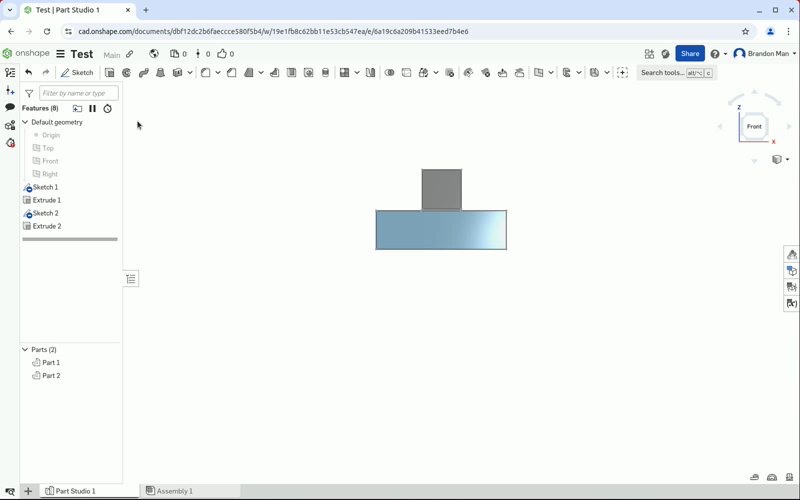
key(left, 2)
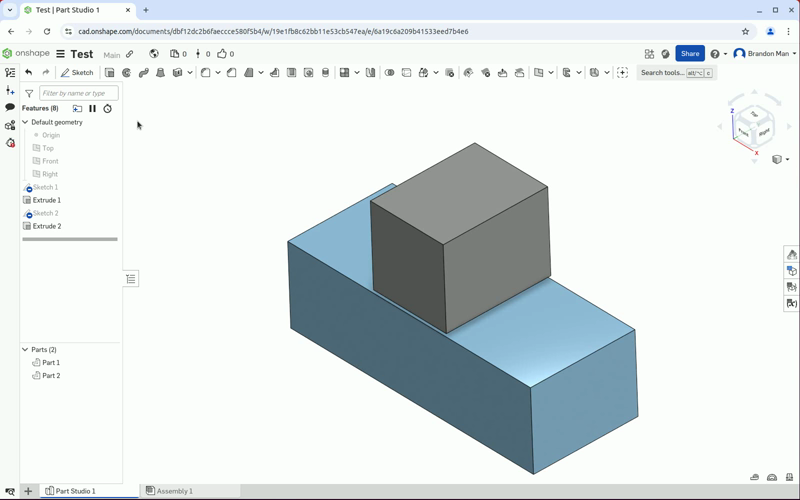
key(down, 2)
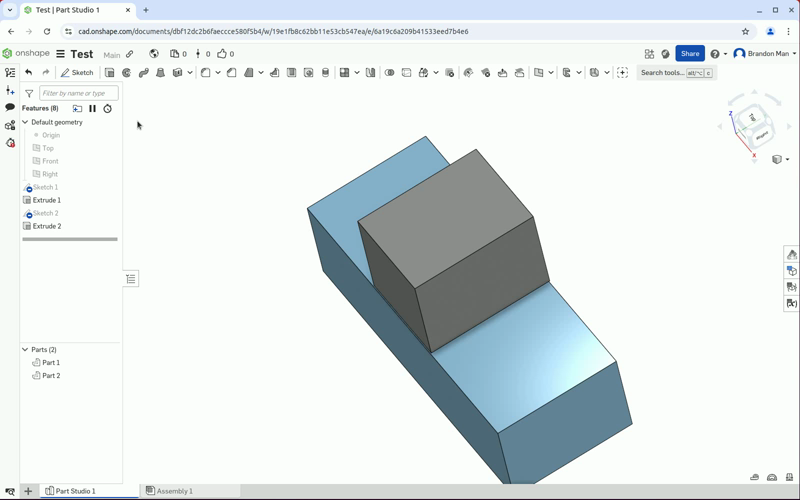
key(up, 2)
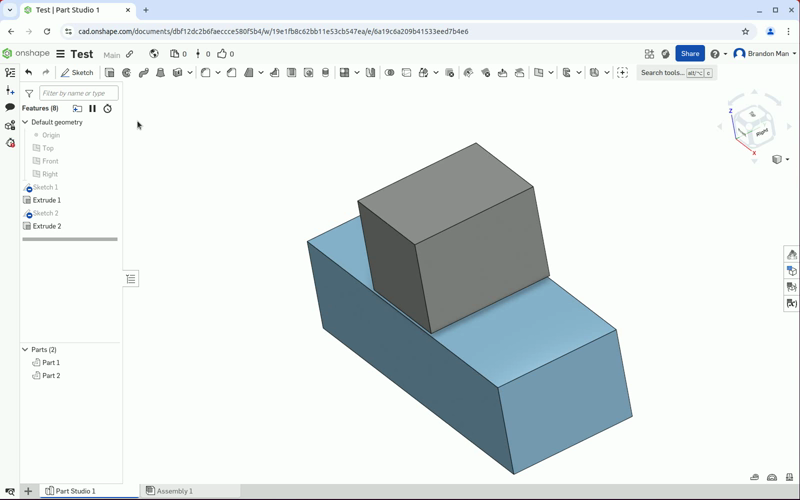
key(right, 2)
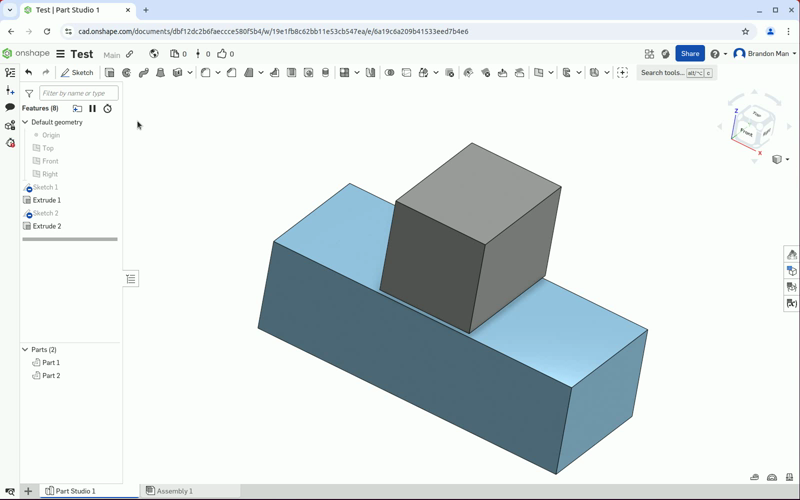
mouse_move(73, 189)
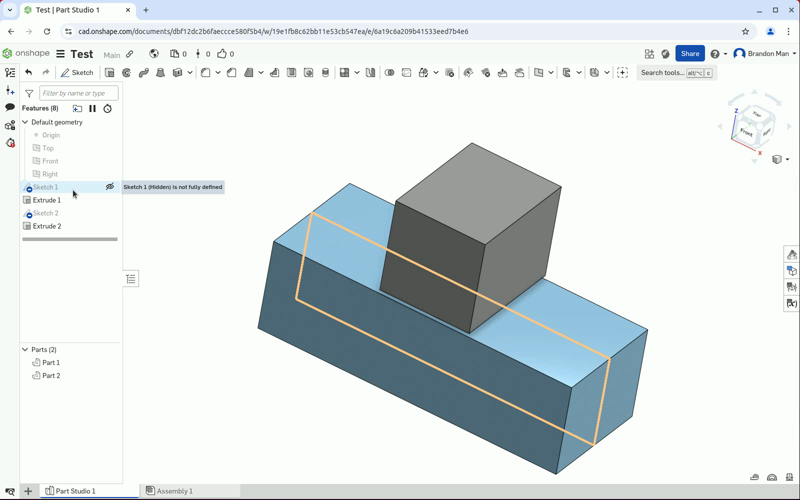
click(73, 189)